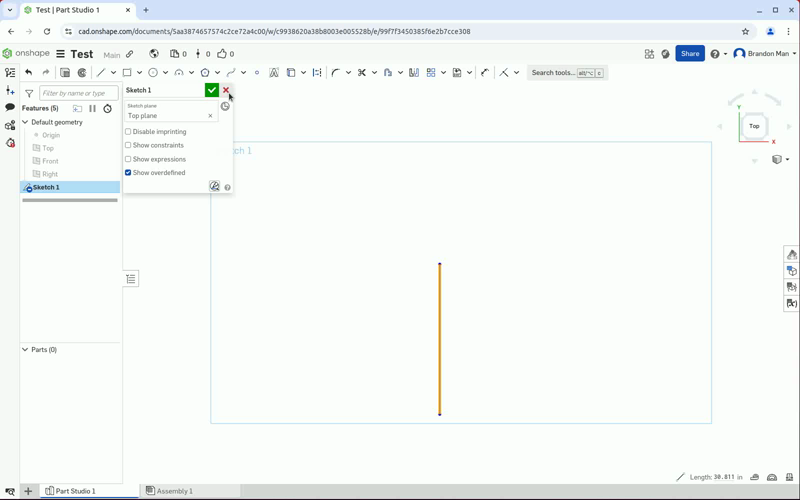
key(shift+h)
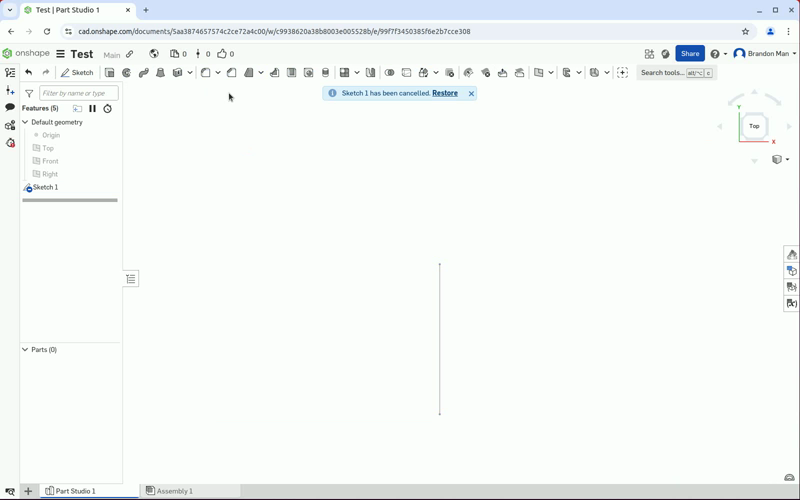
key(shift+s)
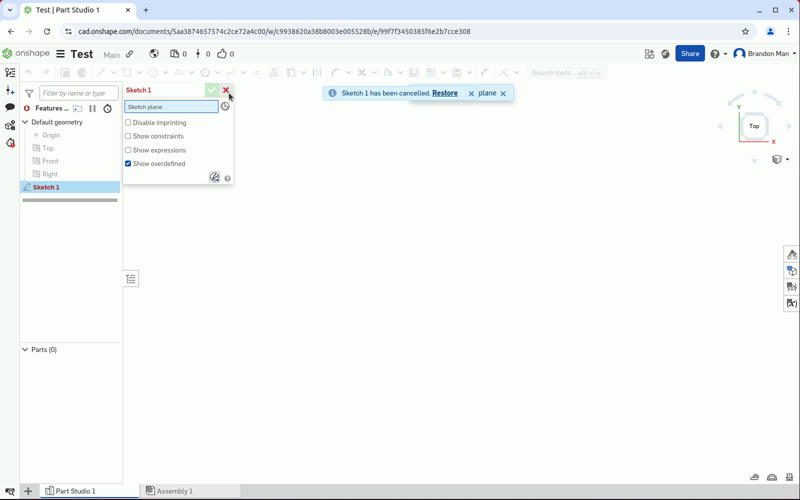
mouse_move(73, 150)
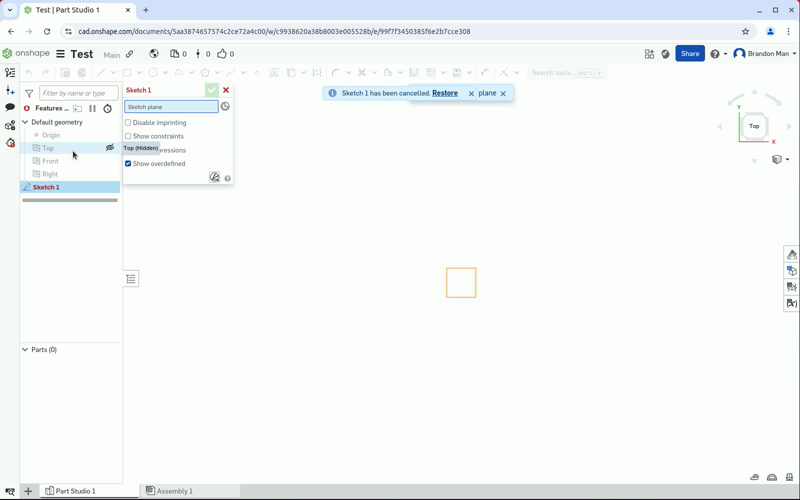
click(73, 150)
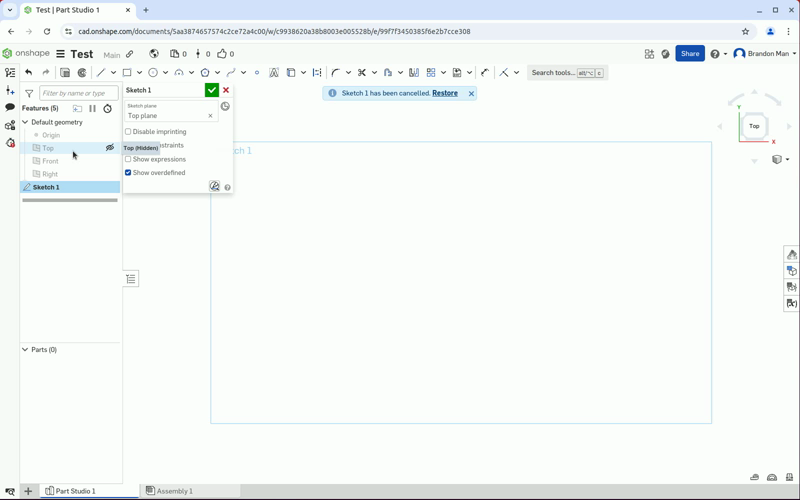
mouse_move(73, 352)
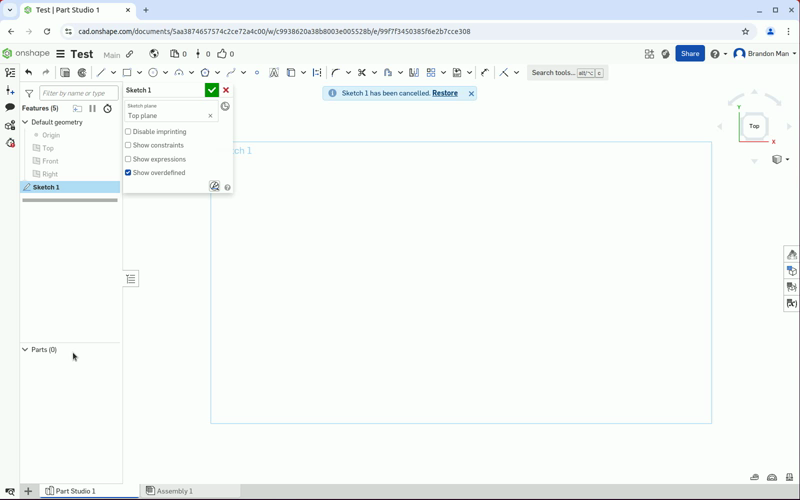
key(y)
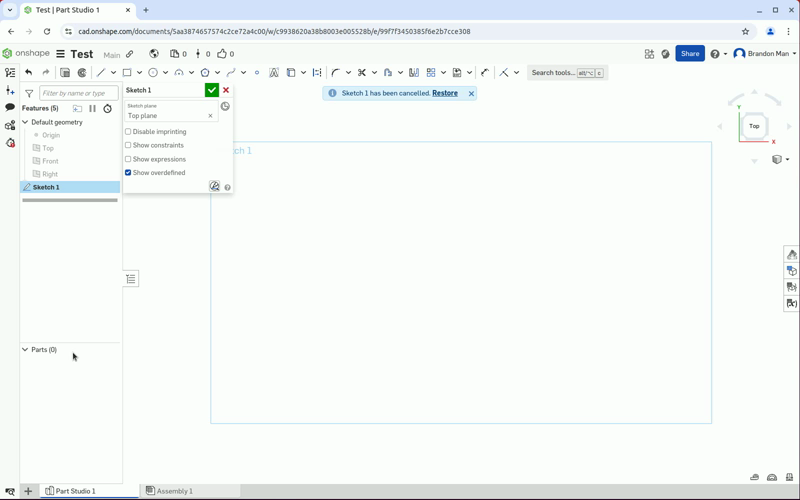
key(c)
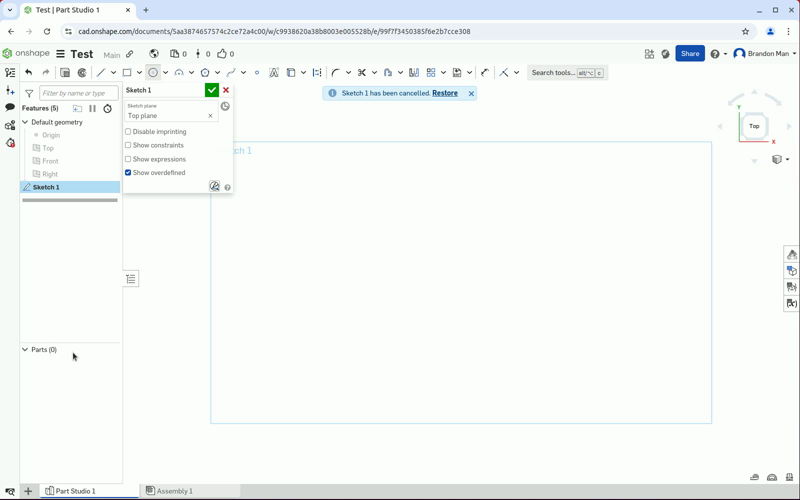
key_down(shift)
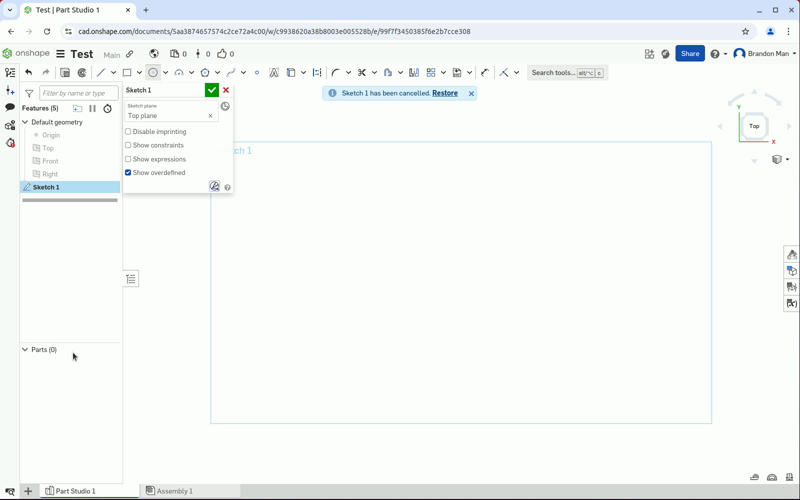
mouse_move(461, 282)
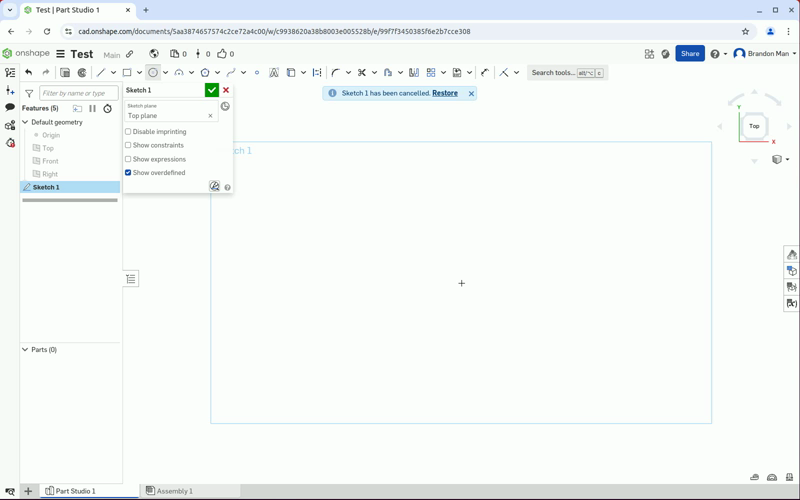
click(461, 282)
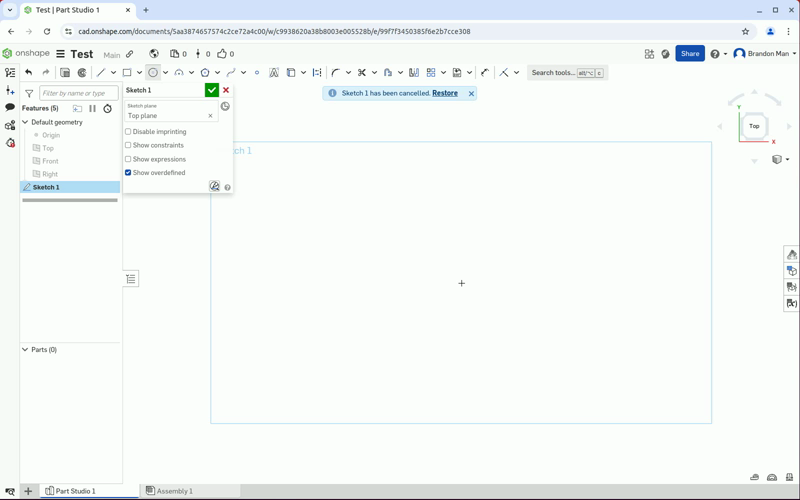
key_up(shift)
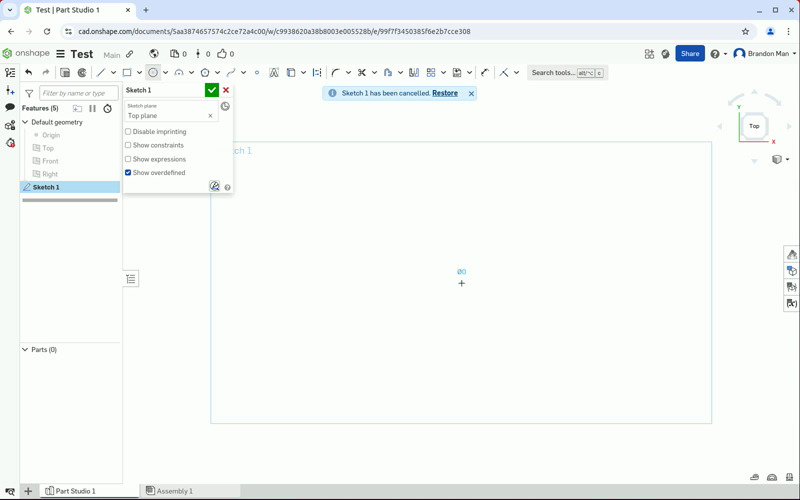
mouse_move(470, 282)
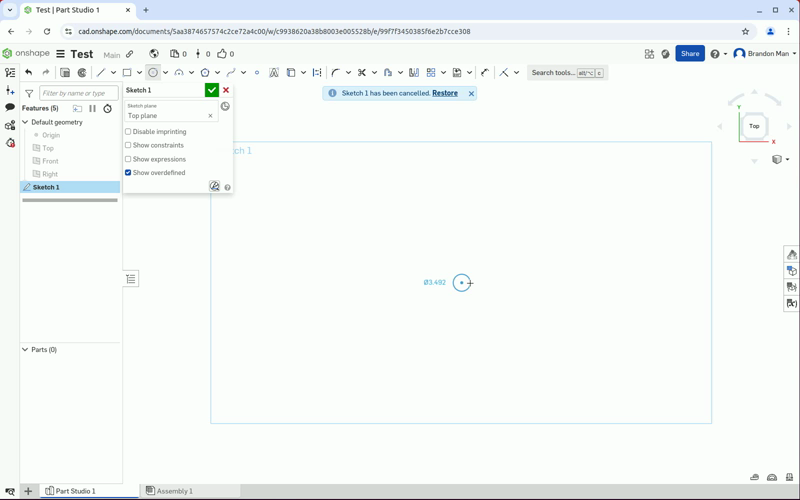
click(470, 282)
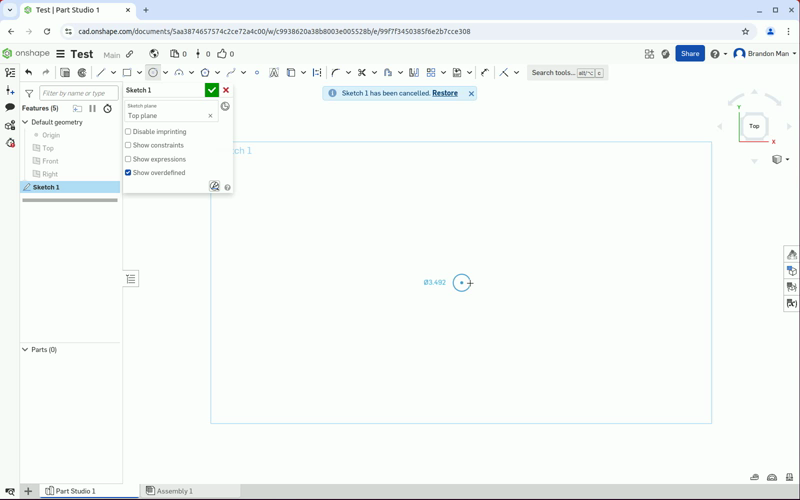
key(esc)
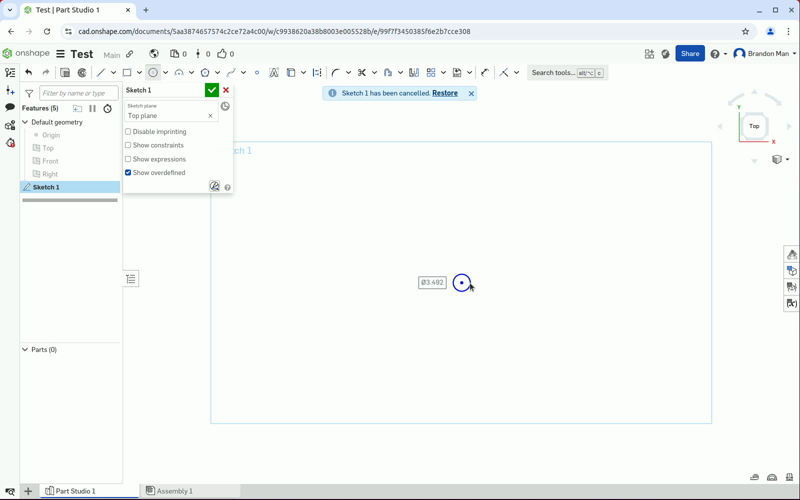
mouse_move(466, 282)
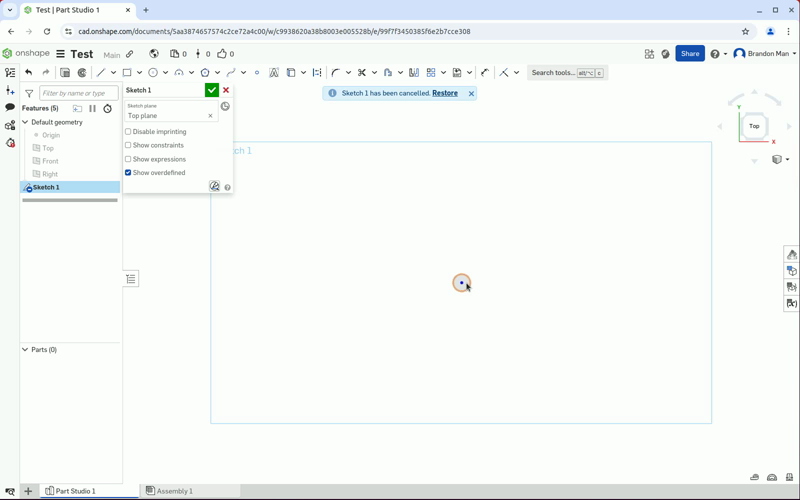
scroll(6)
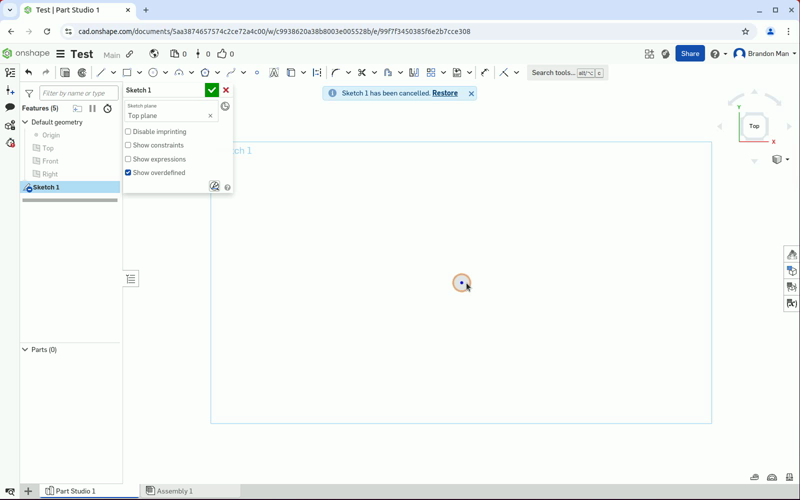
scroll(6)
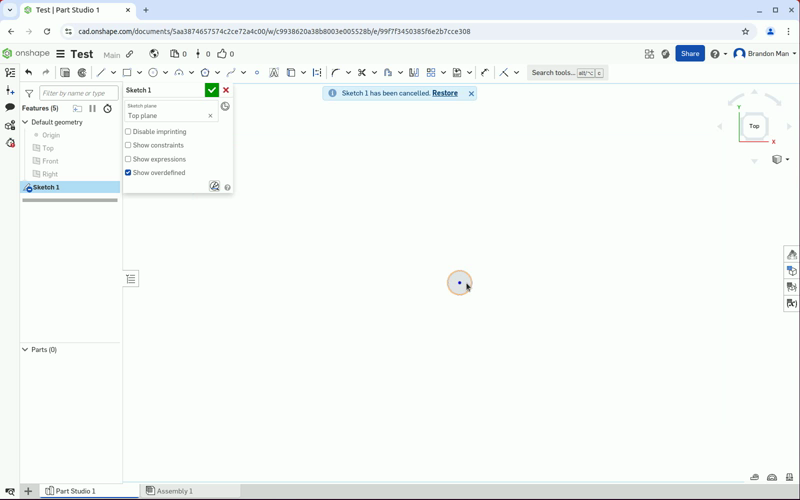
scroll(6)
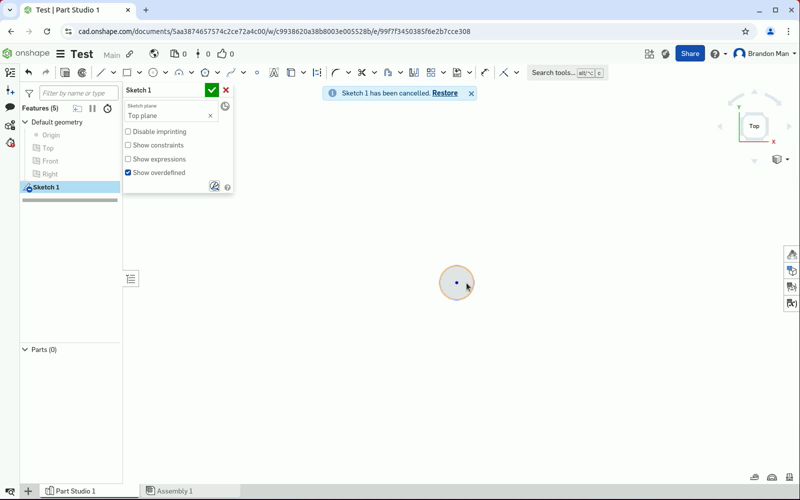
scroll(6)
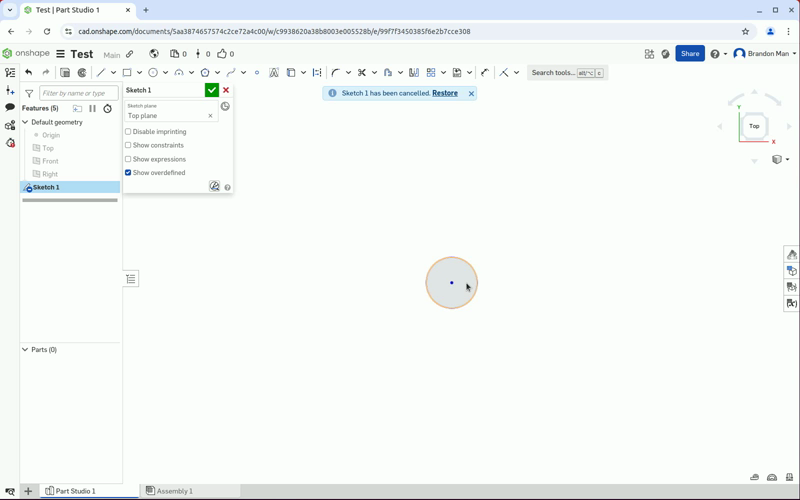
scroll(6)
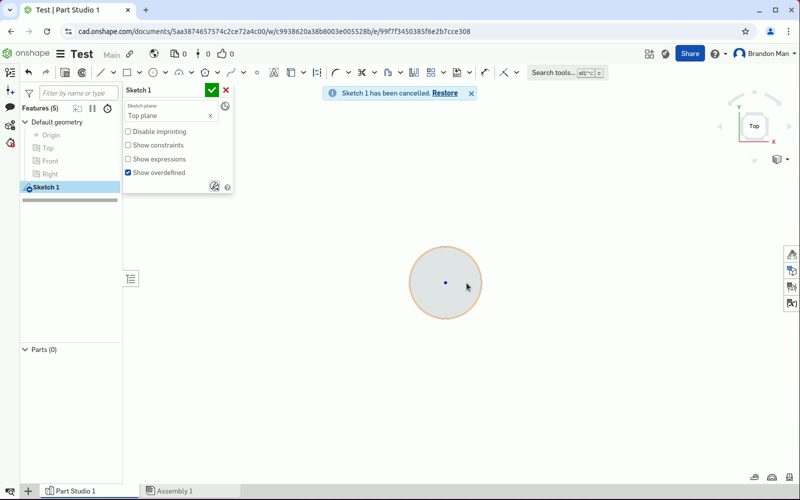
scroll(6)
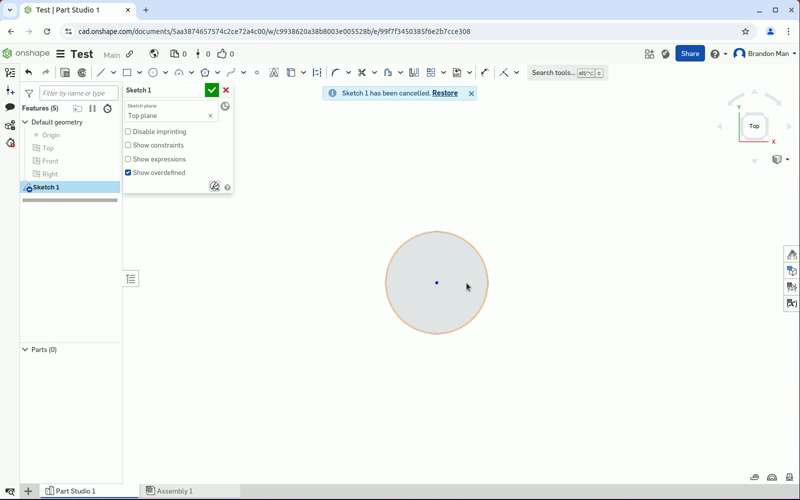
scroll(6)
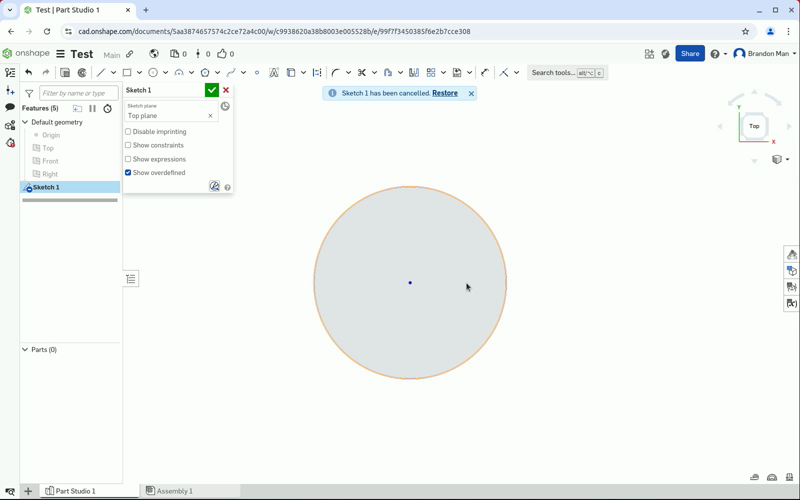
click(466, 282)
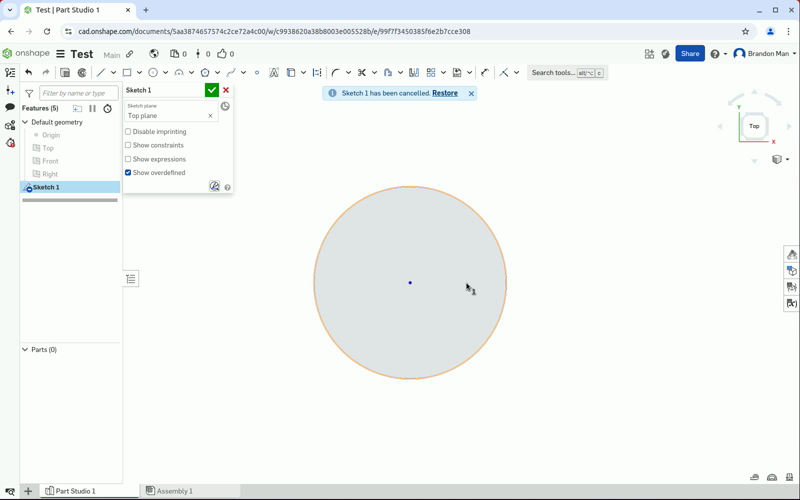
scroll(-6)
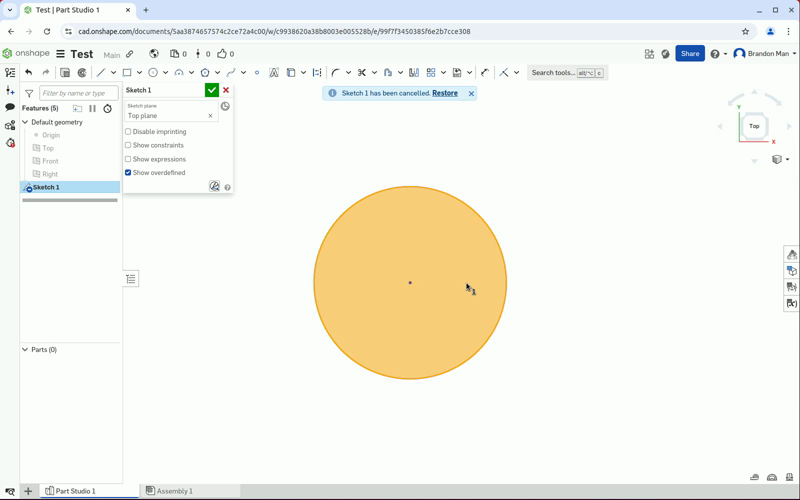
scroll(-6)
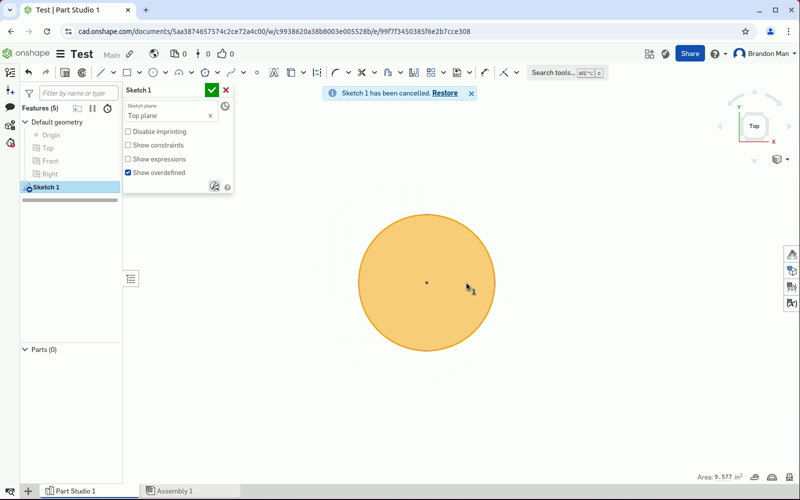
scroll(-6)
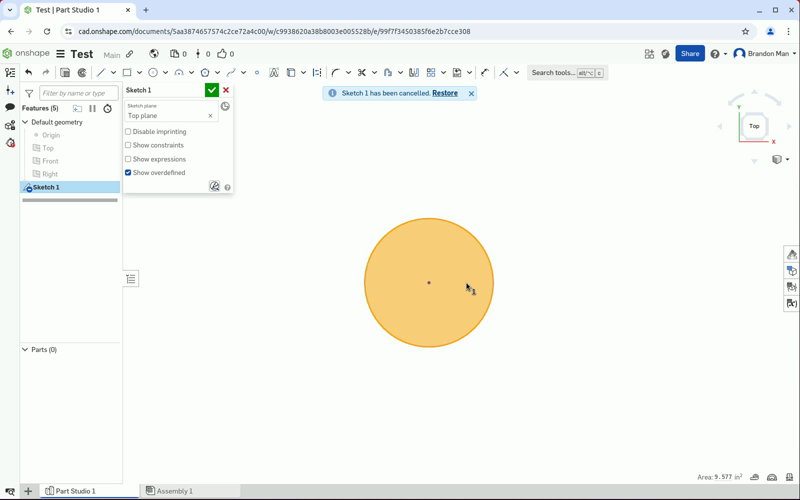
scroll(-6)
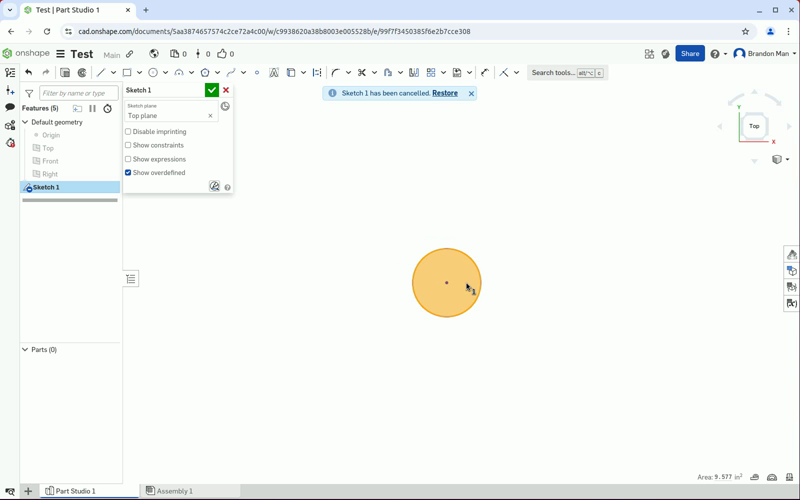
scroll(-6)
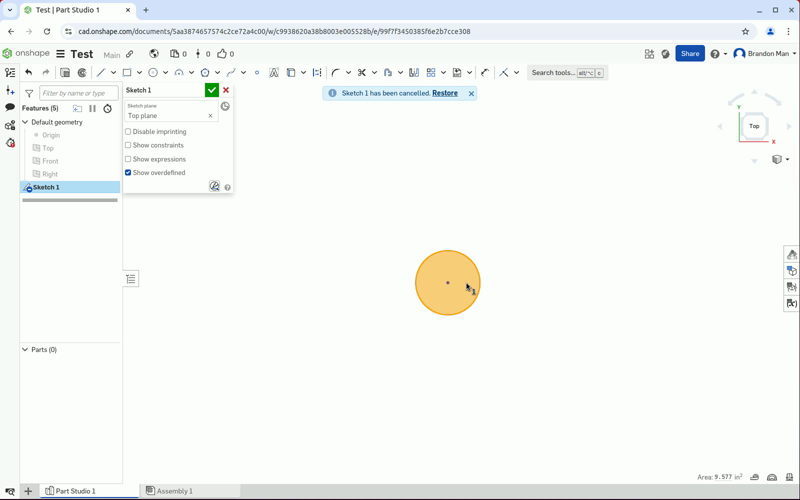
scroll(-6)
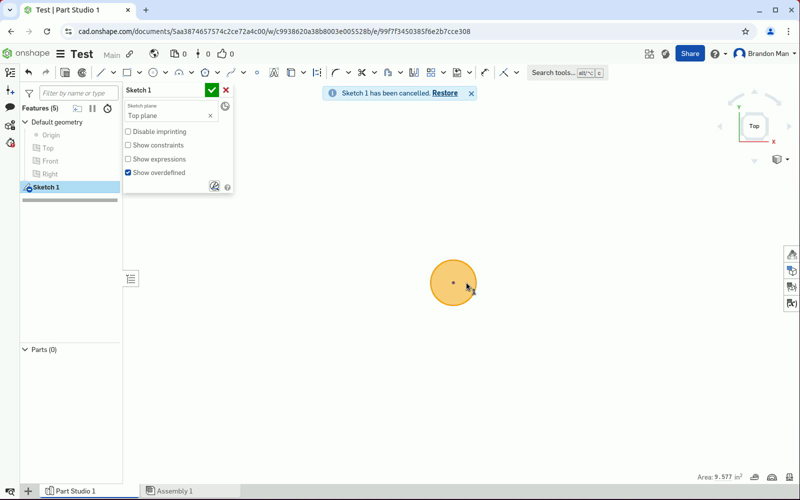
scroll(-6)
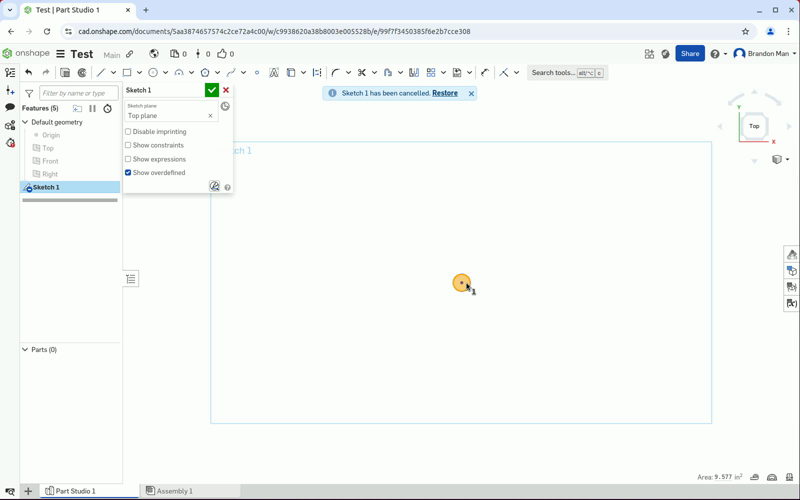
mouse_move(73, 352)
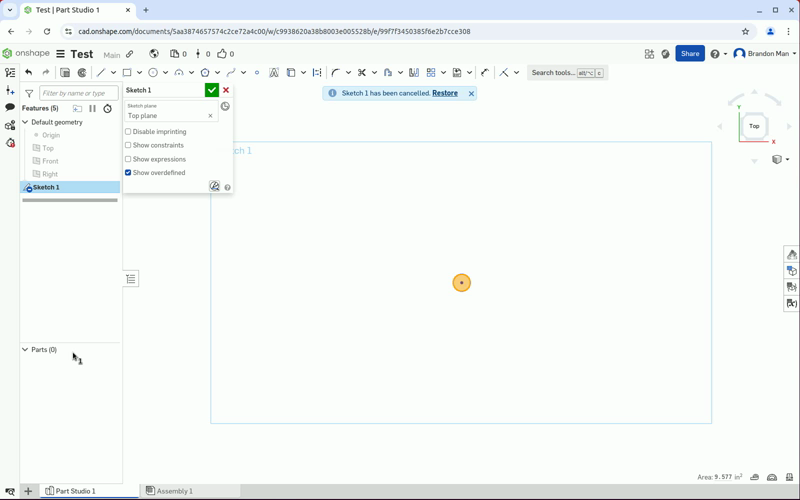
key(shift+y)
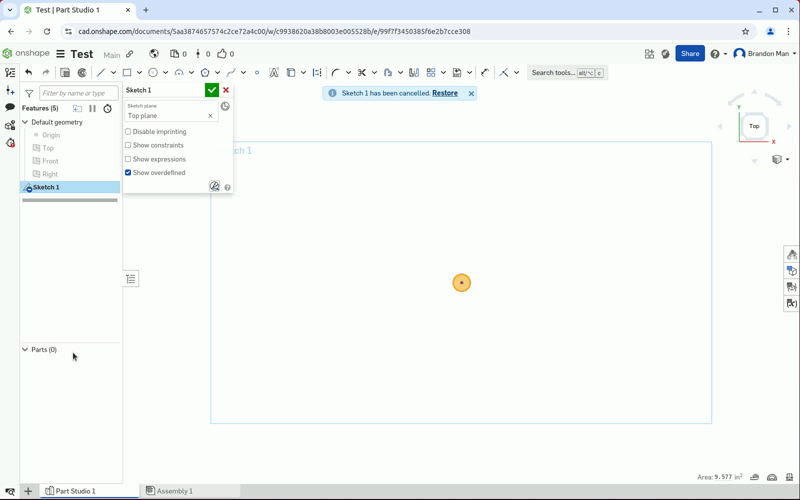
key(shift+e)
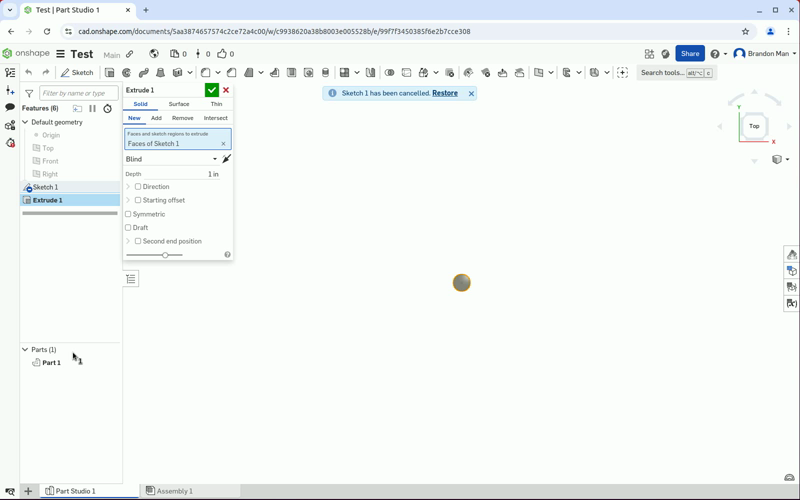
mouse_move(143, 106)
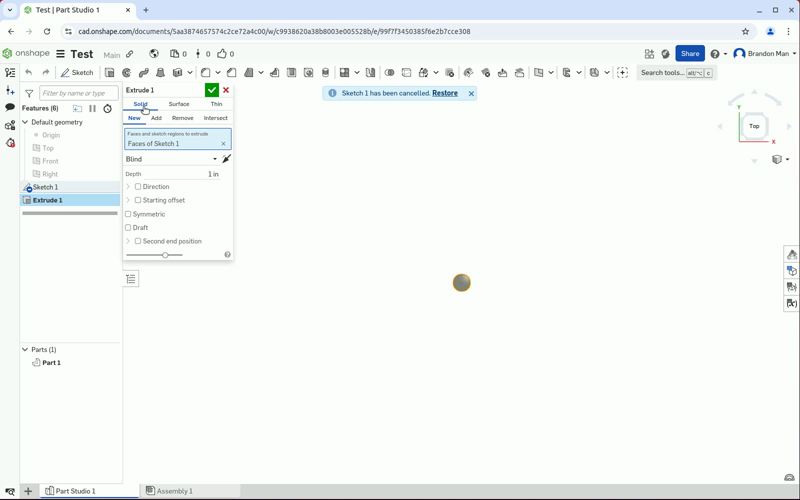
click(143, 106)
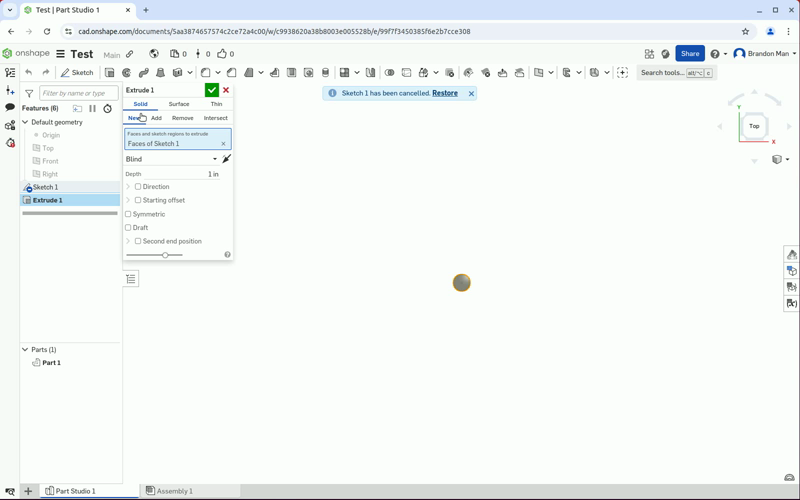
mouse_move(137, 120)
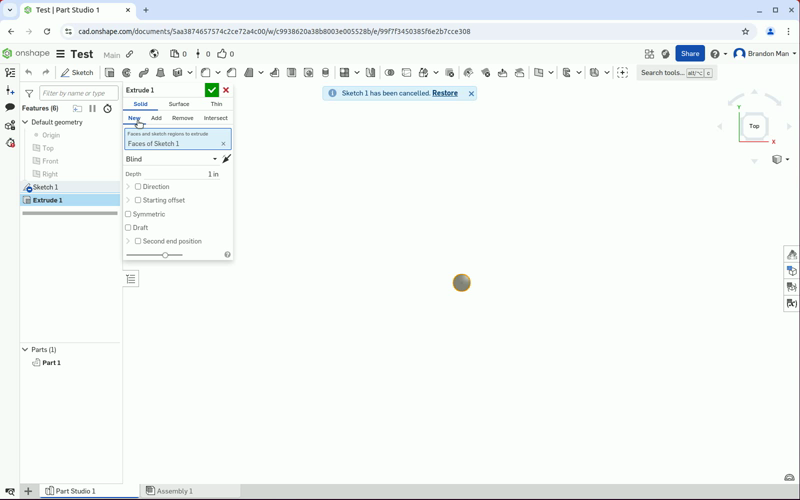
click(137, 120)
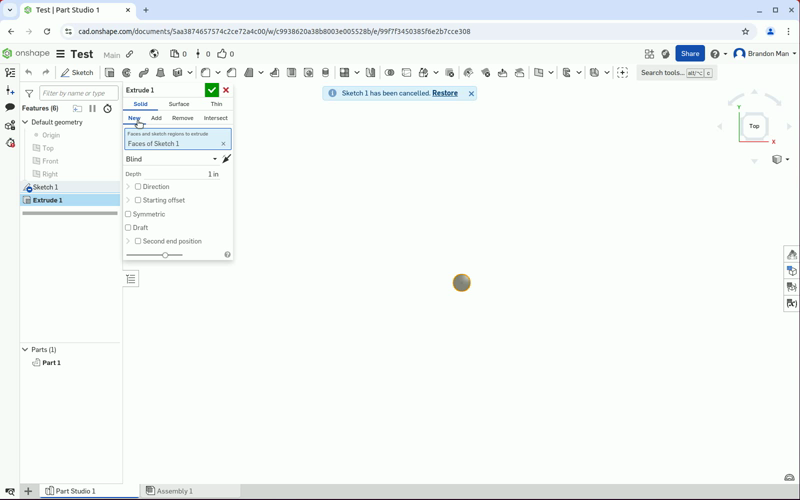
key(tab, 4)
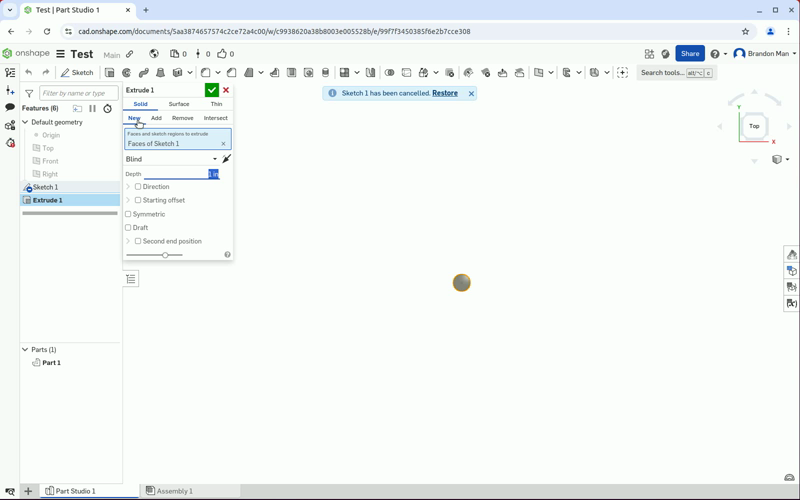
text(19.979)
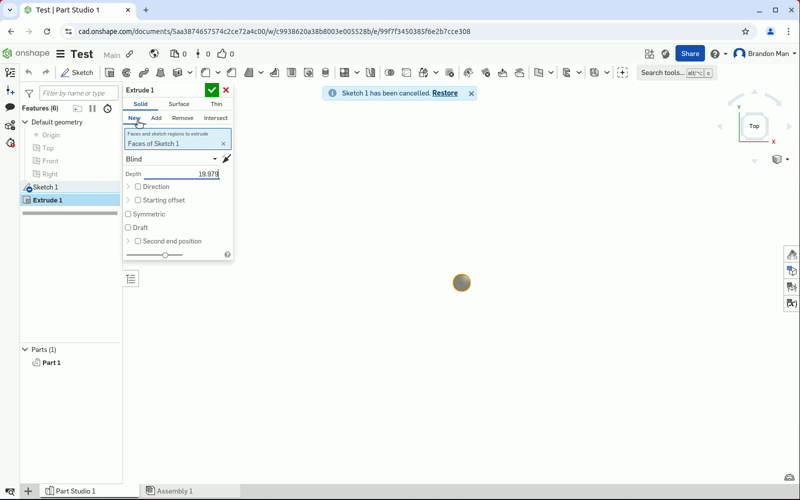
key(enter)
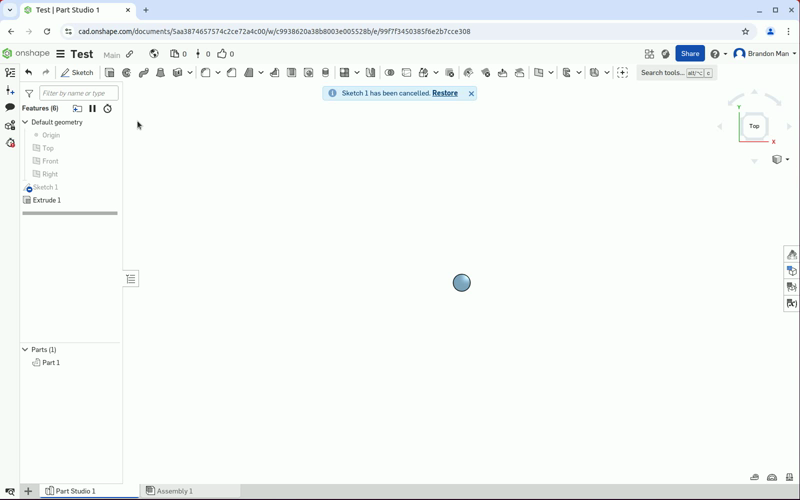
key(shift+h)
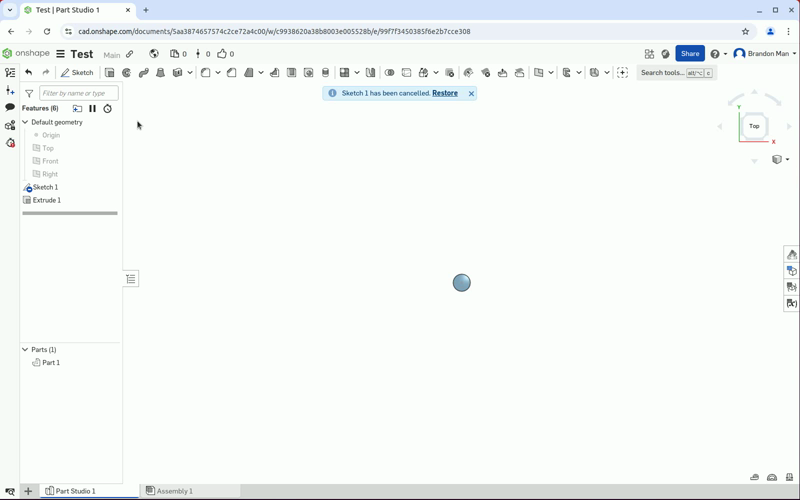
key(shift+h)
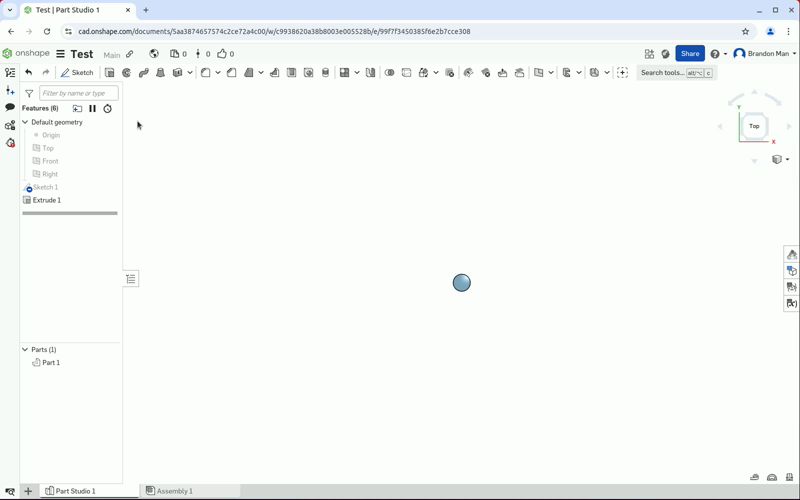
mouse_move(73, 189)
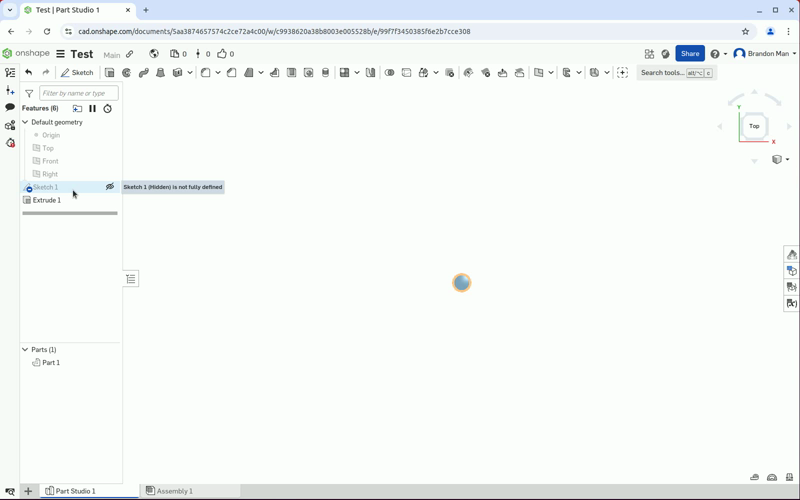
click(73, 189)
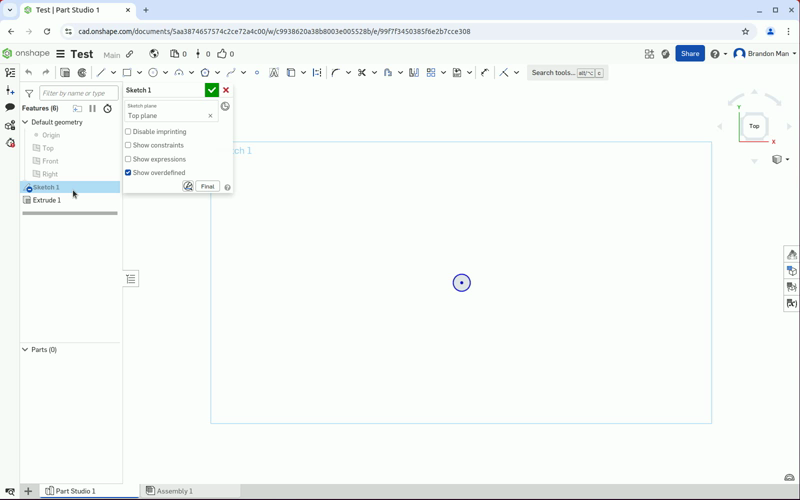
mouse_move(229, 92)
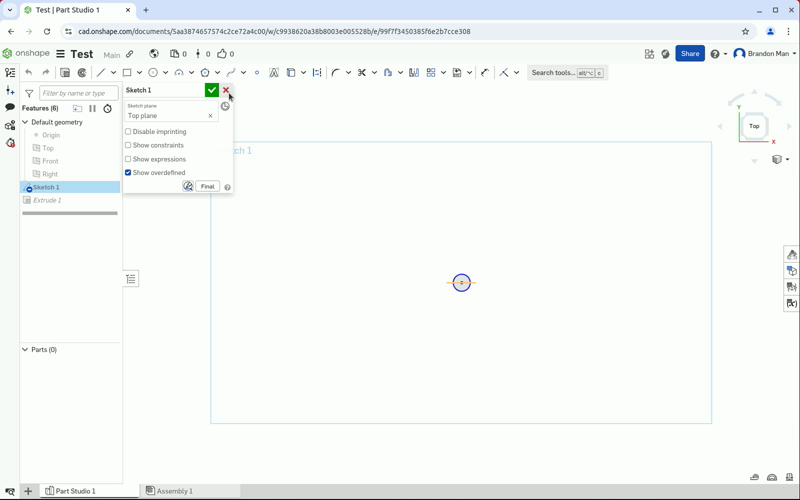
click(229, 92)
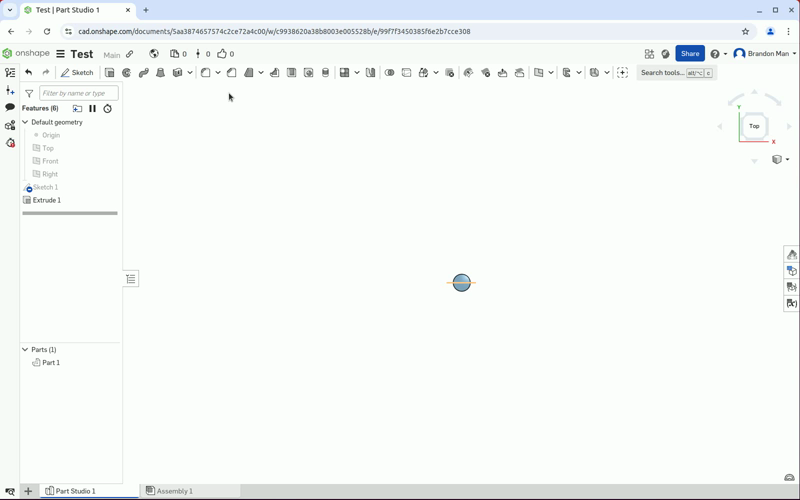
mouse_move(541, 75)
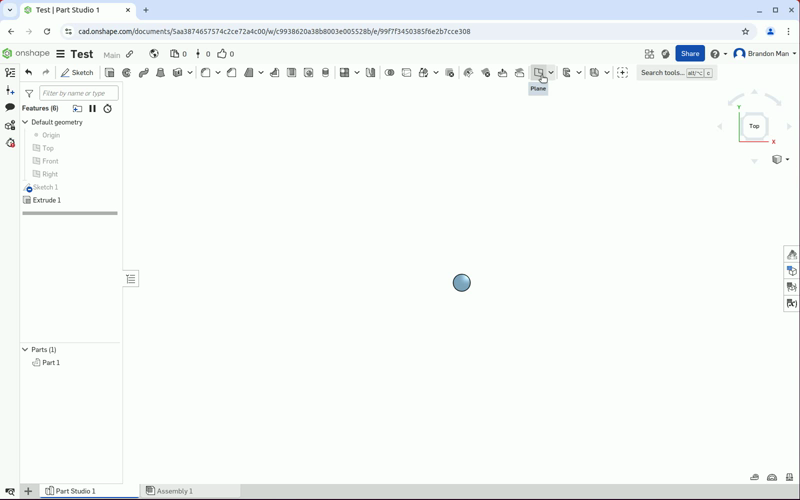
click(541, 75)
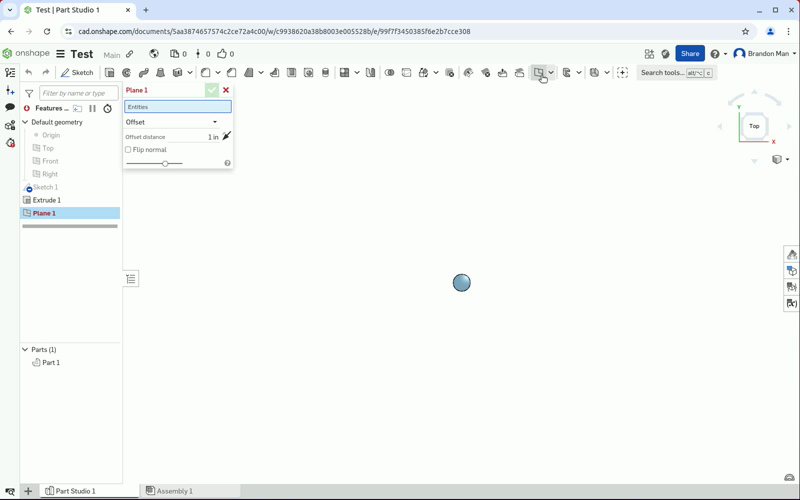
mouse_move(73, 150)
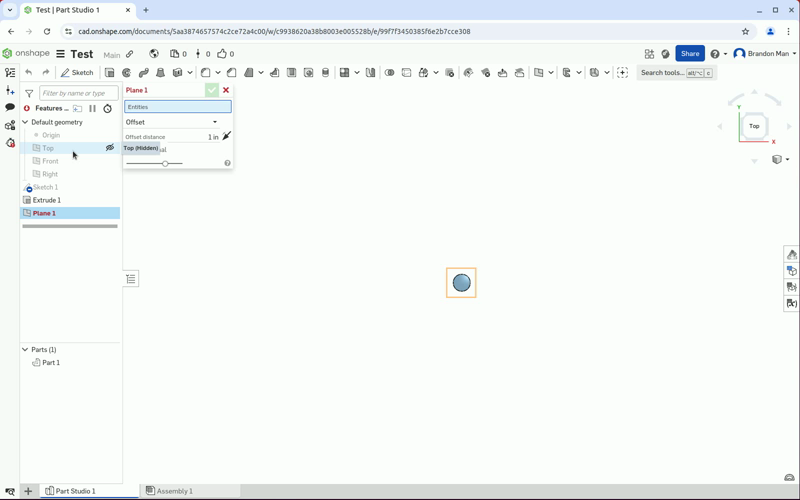
click(73, 150)
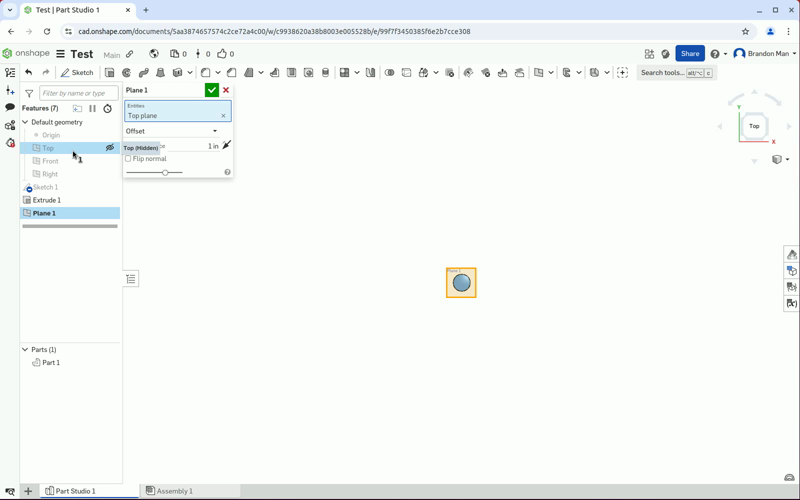
key(tab, 2)
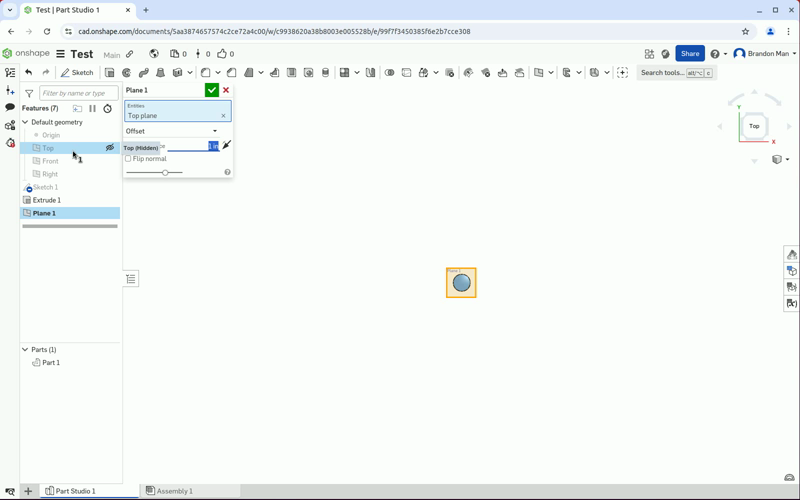
text(19.966)
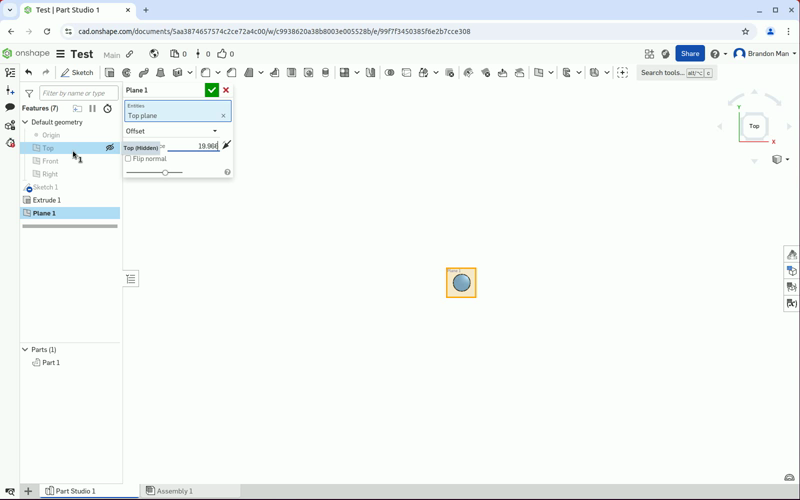
key(enter, 2)
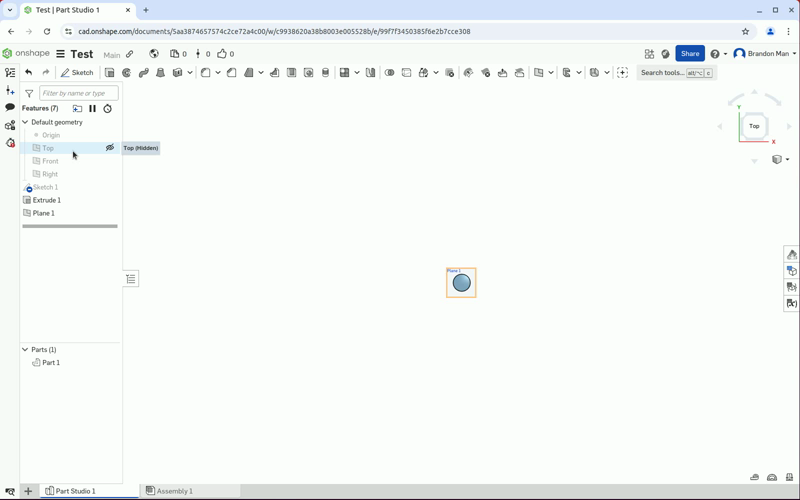
key(shift+s)
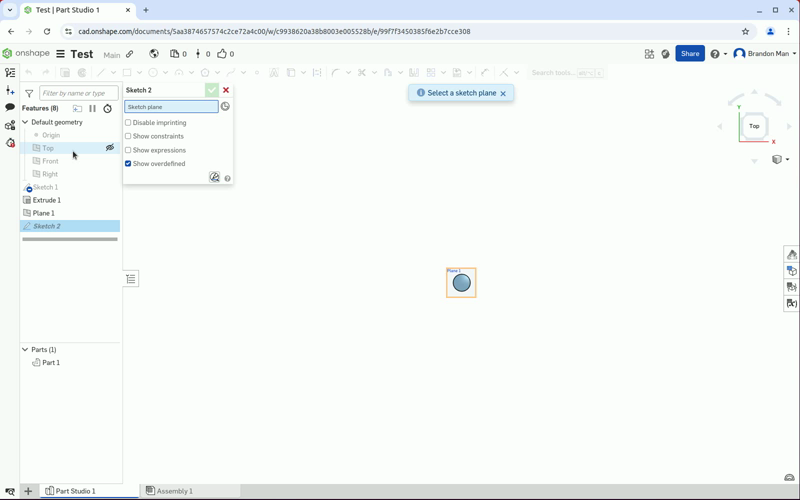
mouse_move(73, 215)
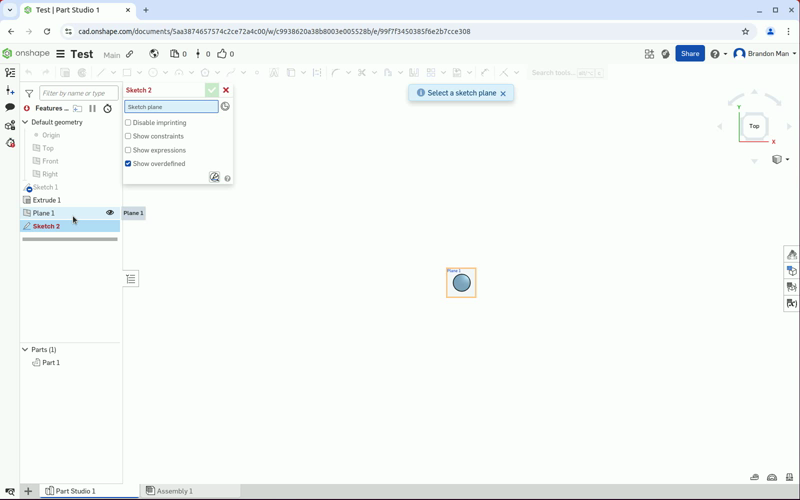
click(73, 215)
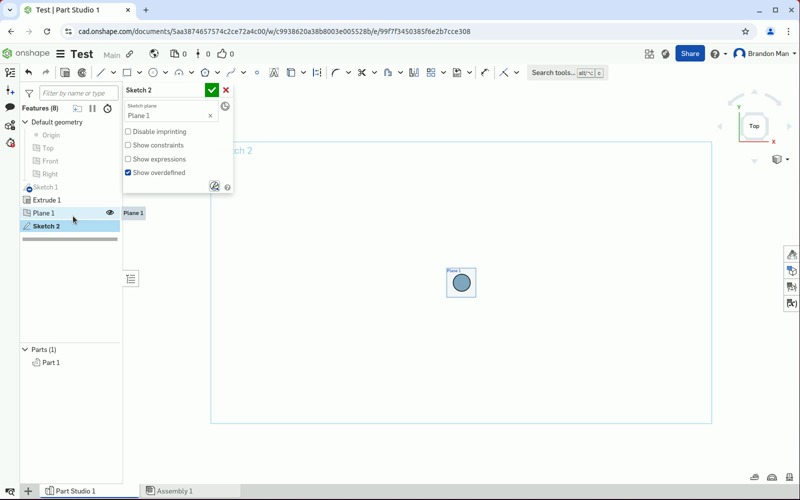
mouse_move(73, 352)
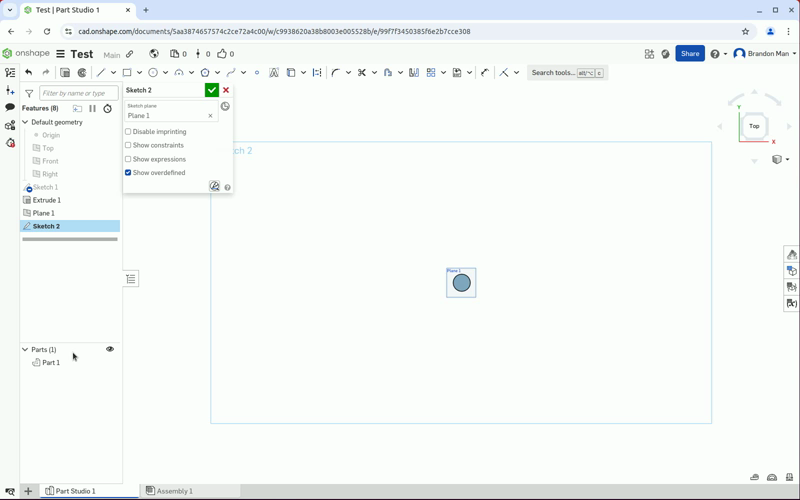
key(y)
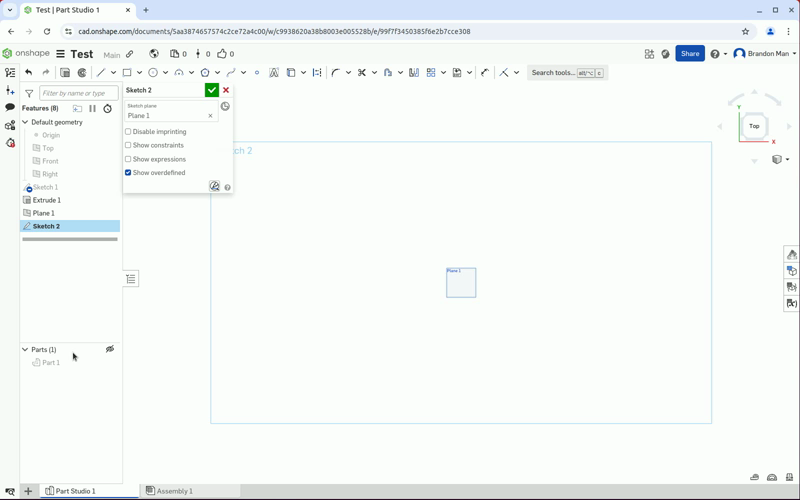
key(c)
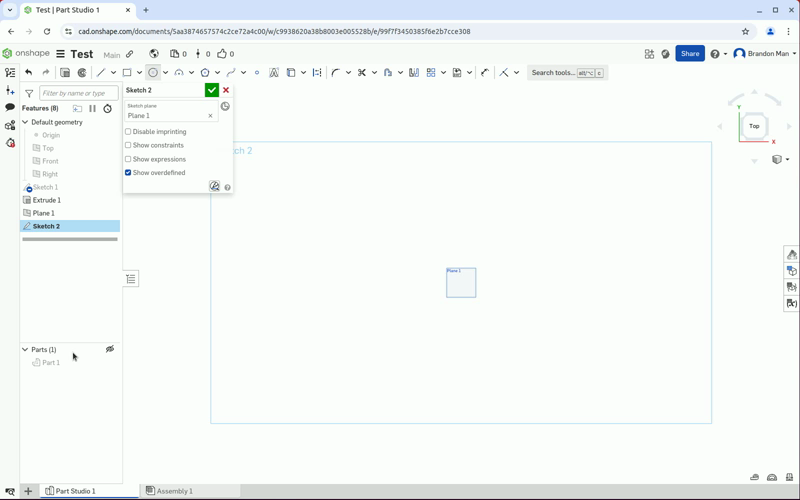
key_down(shift)
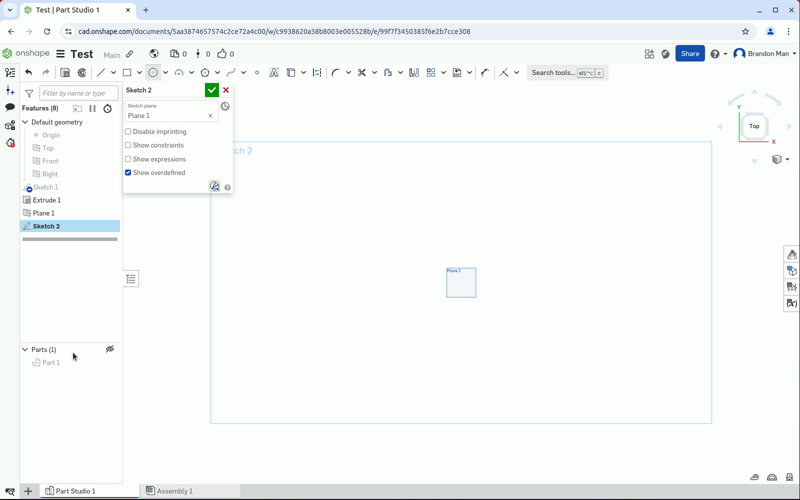
mouse_move(460, 282)
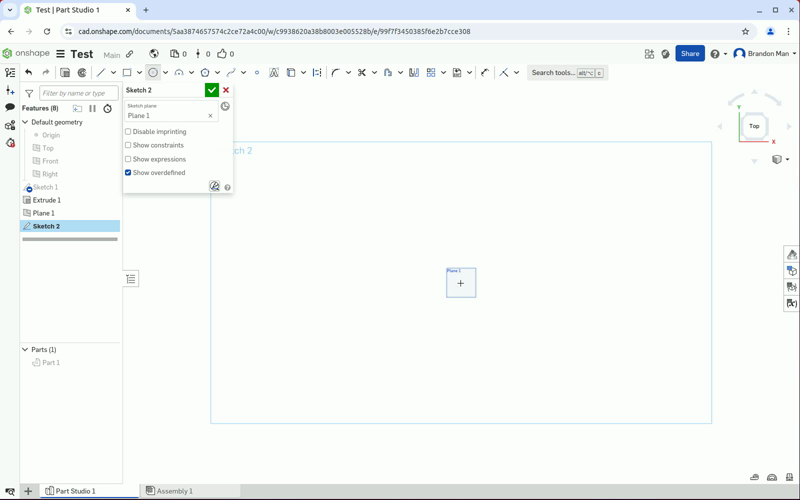
click(460, 282)
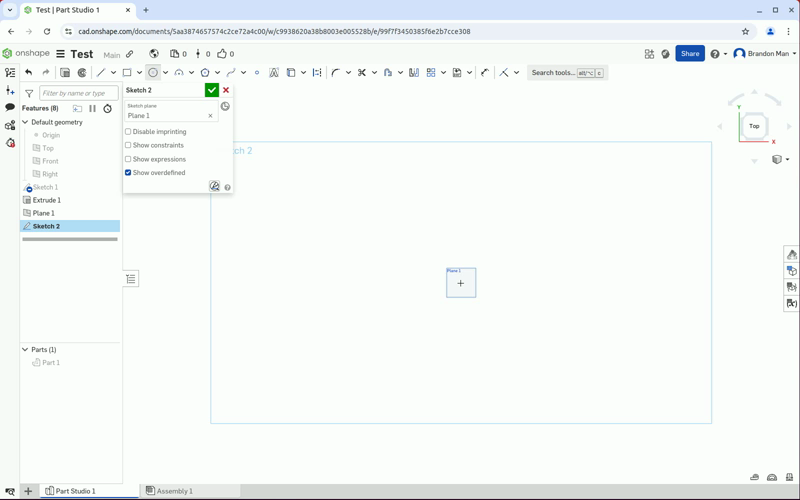
key_up(shift)
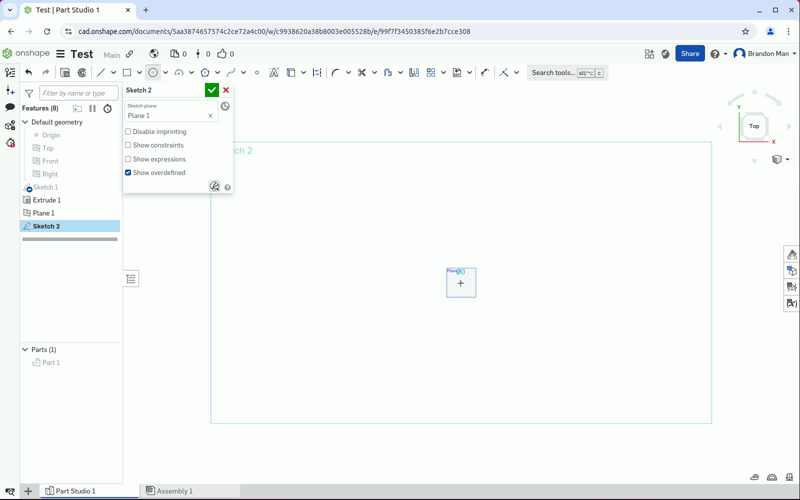
mouse_move(476, 282)
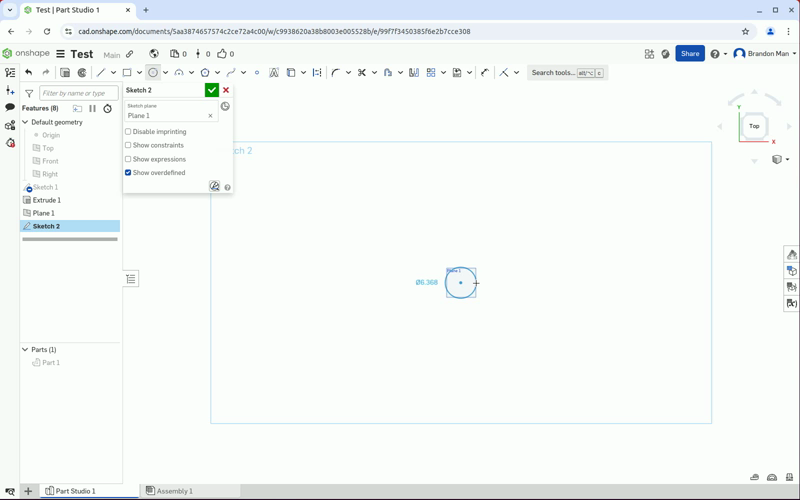
click(476, 282)
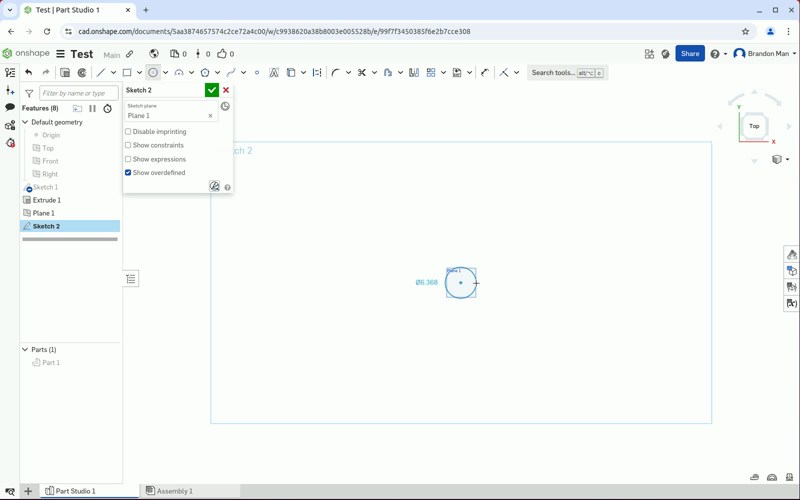
key(esc)
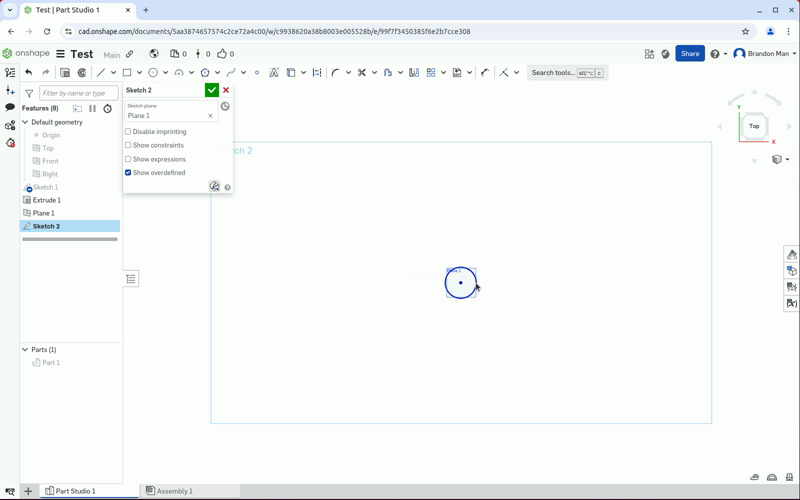
key(c)
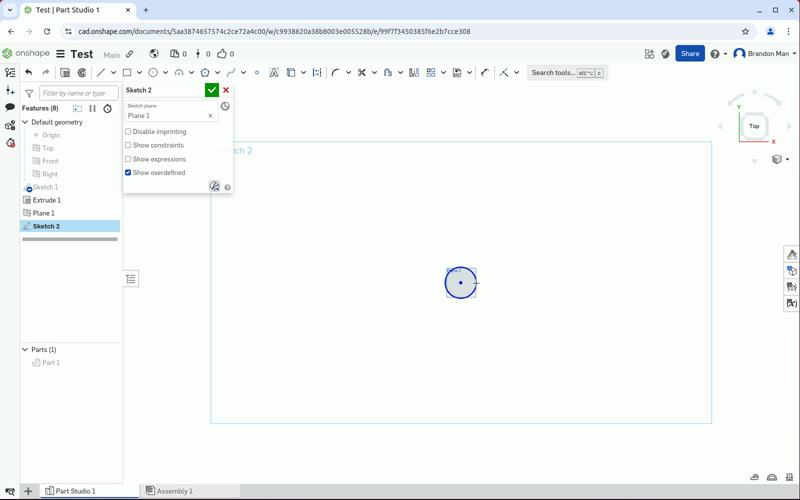
key_down(shift)
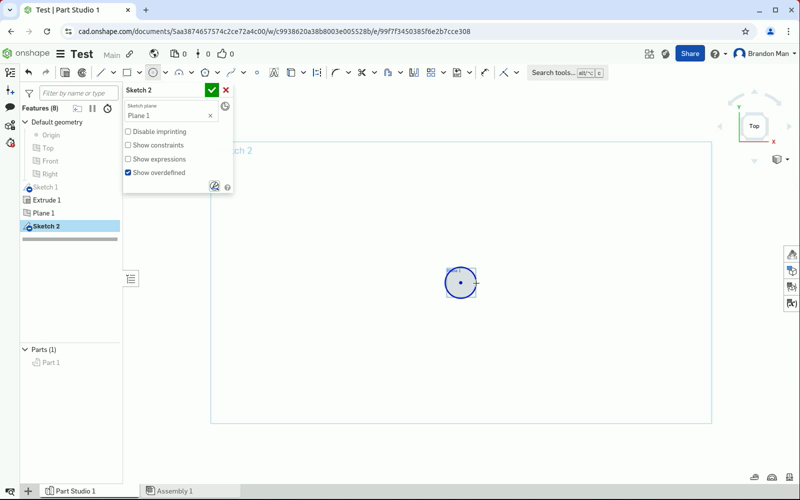
mouse_move(460, 282)
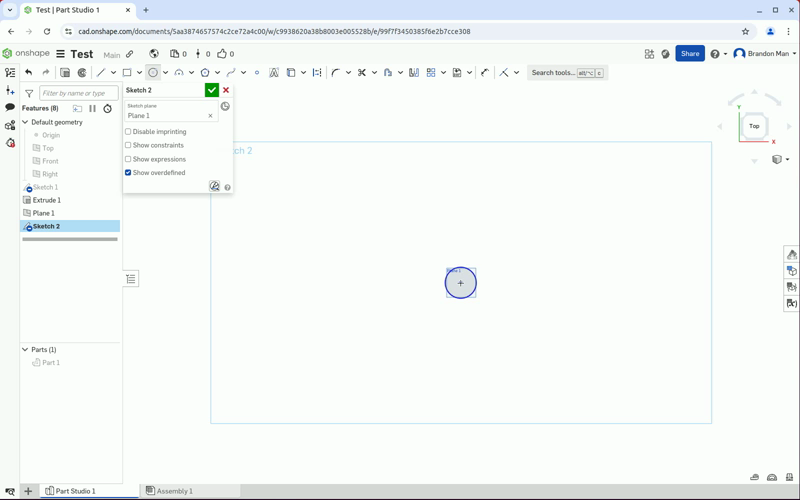
click(460, 282)
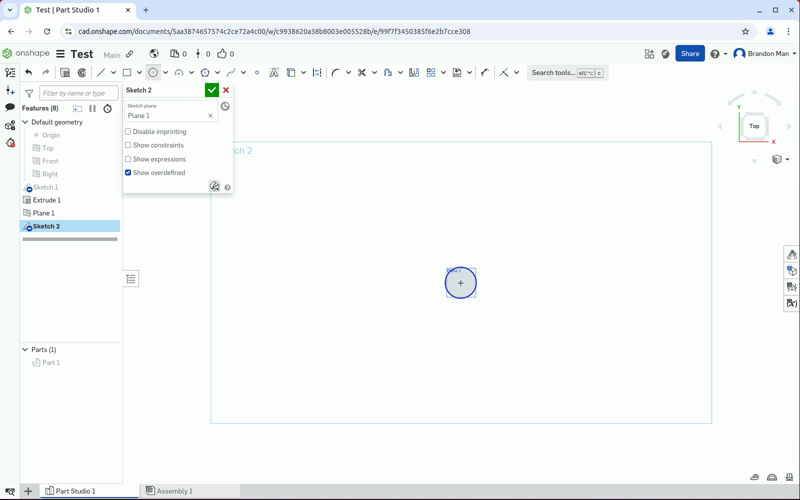
key_up(shift)
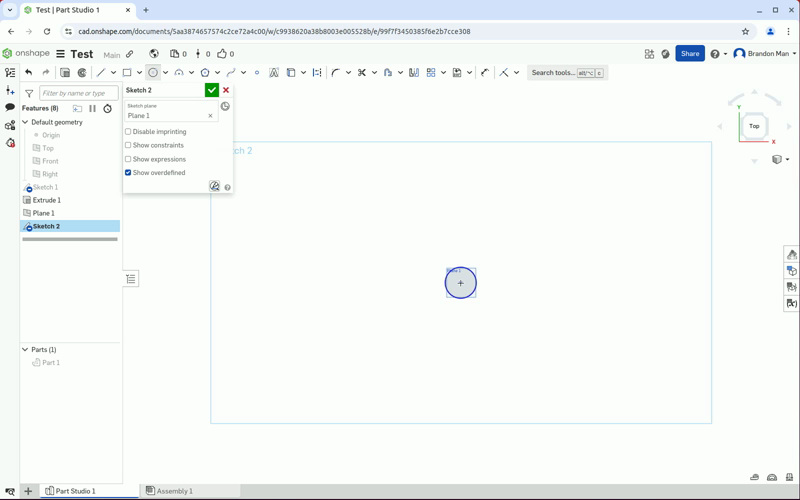
mouse_move(468, 282)
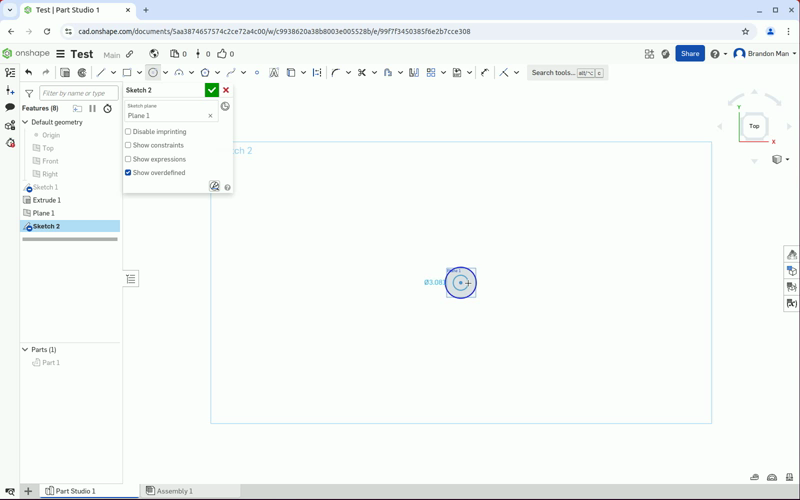
click(468, 282)
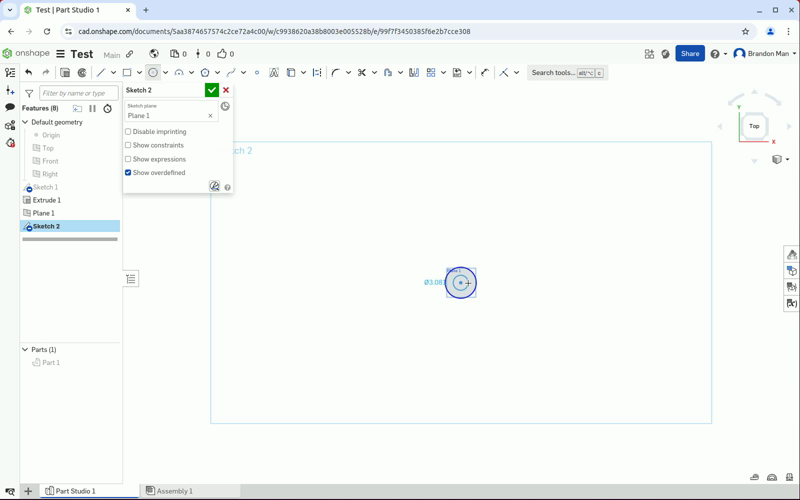
key(esc)
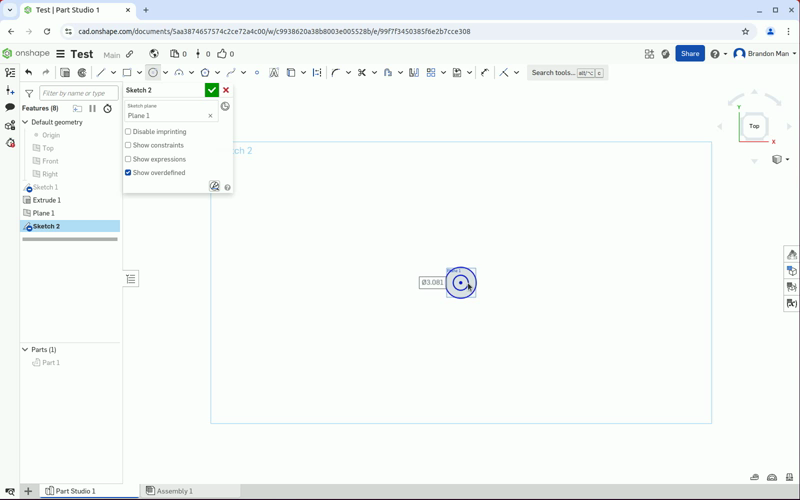
mouse_move(454, 287)
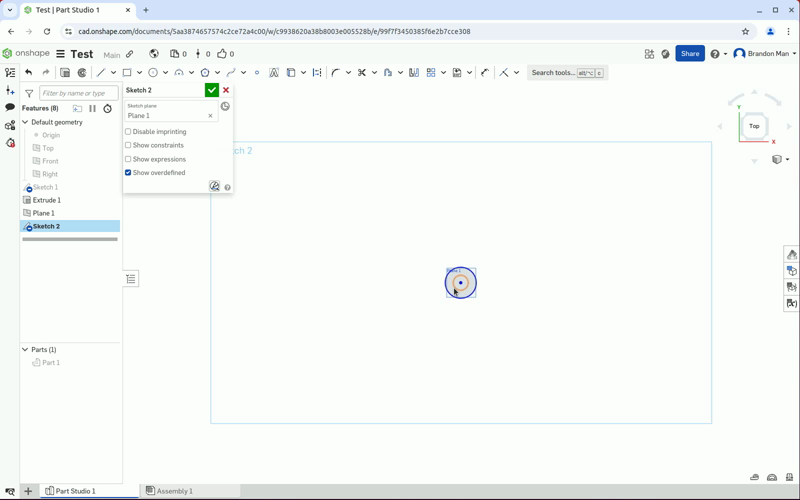
scroll(6)
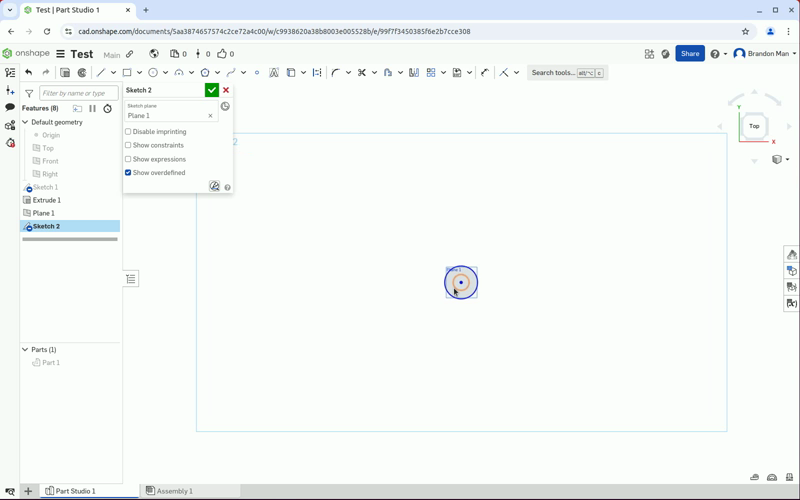
scroll(6)
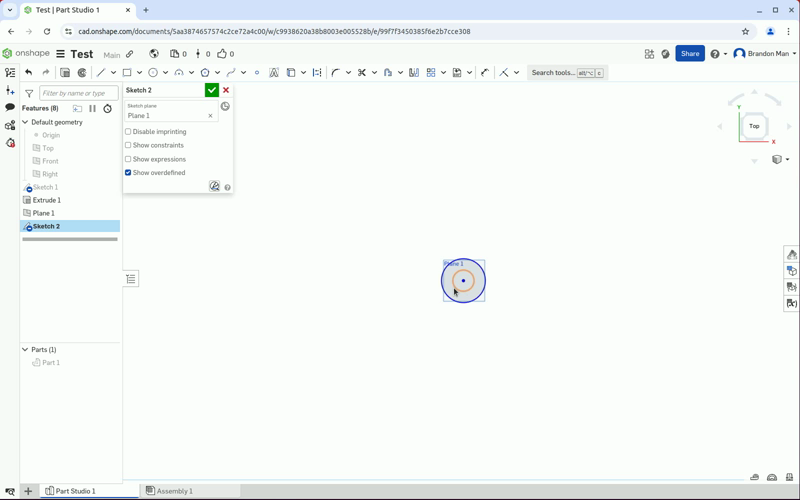
scroll(6)
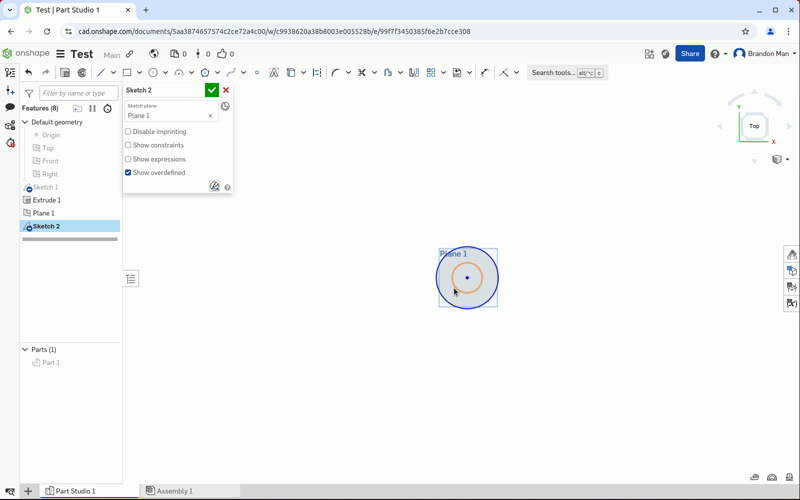
scroll(6)
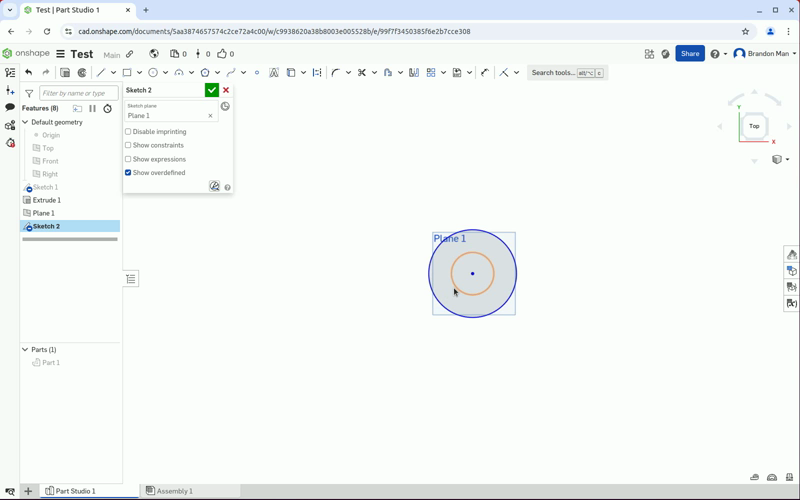
scroll(6)
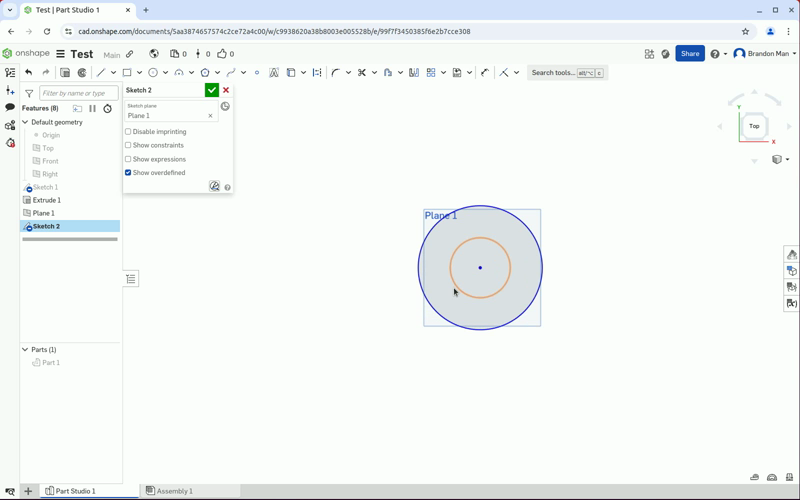
scroll(6)
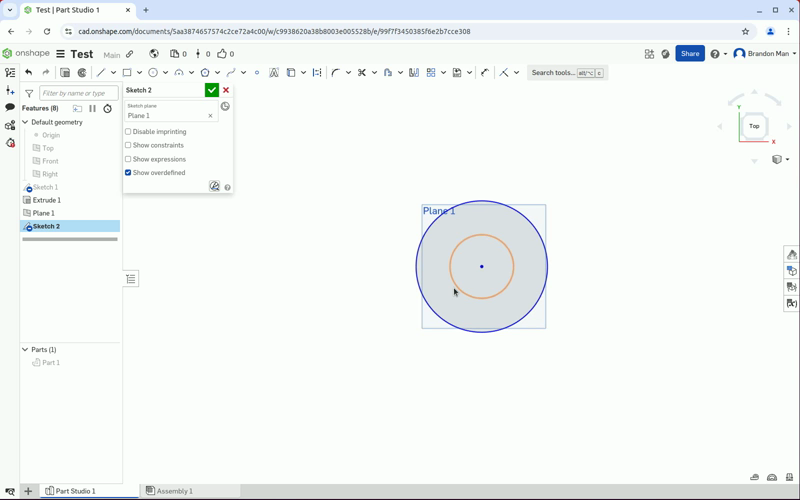
scroll(6)
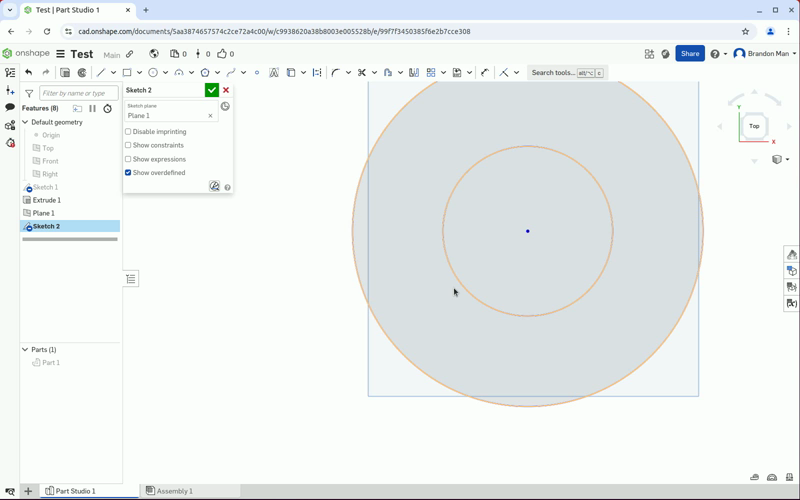
click(454, 287)
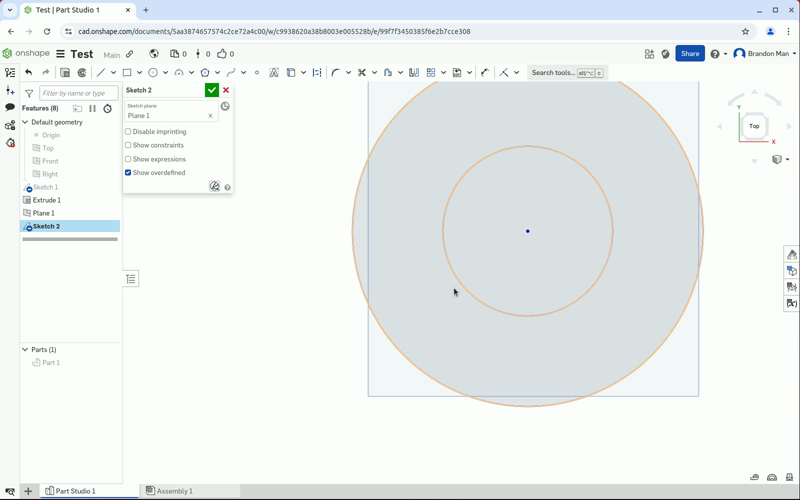
scroll(-6)
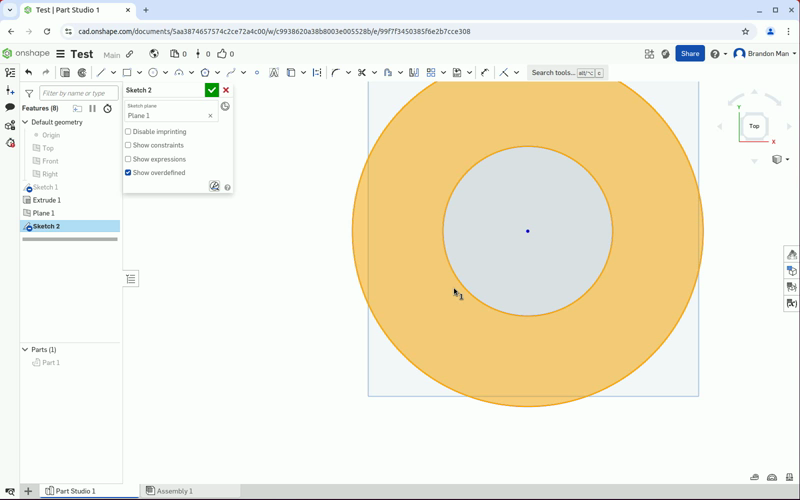
scroll(-6)
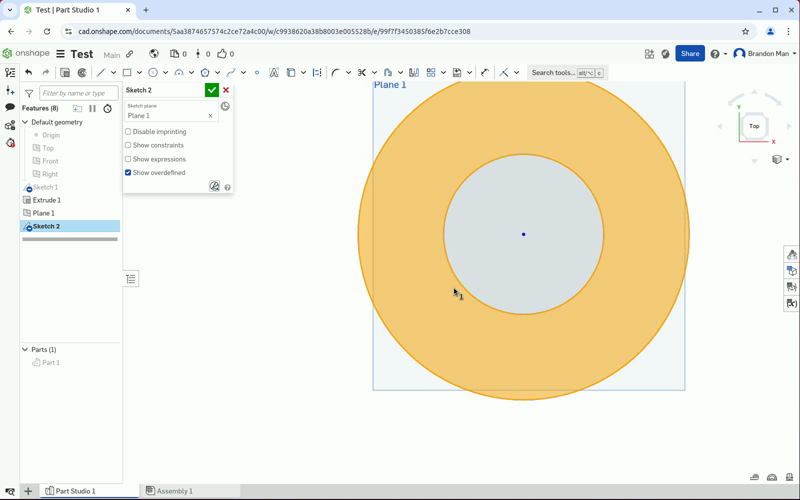
scroll(-6)
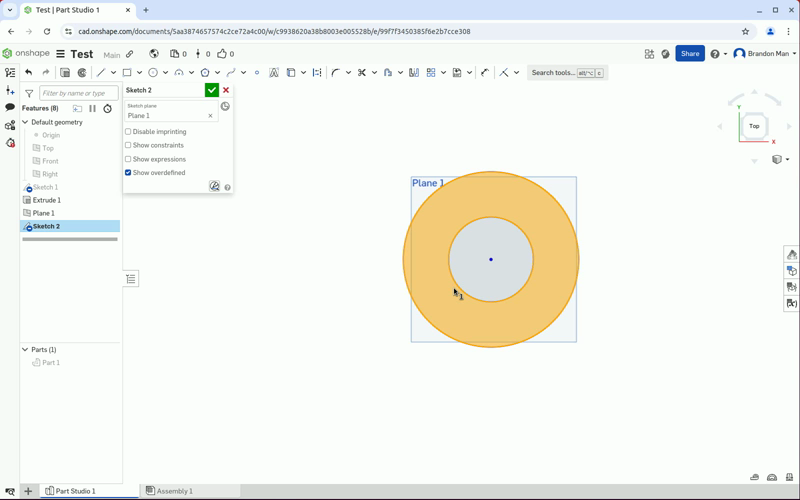
scroll(-6)
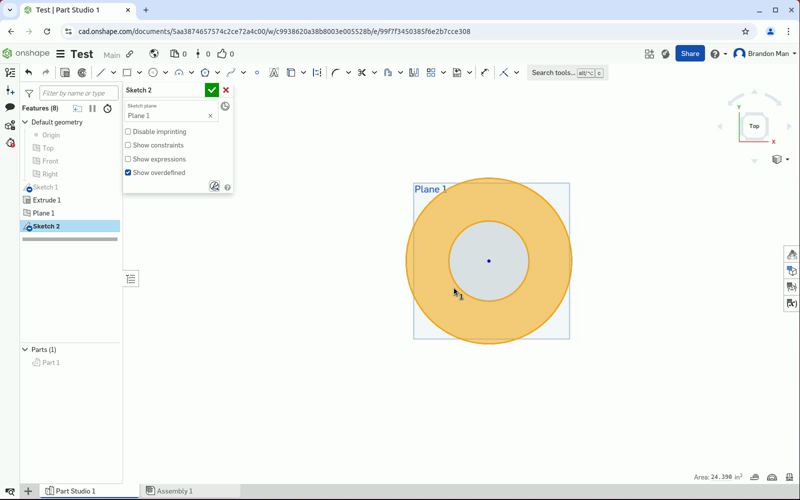
scroll(-6)
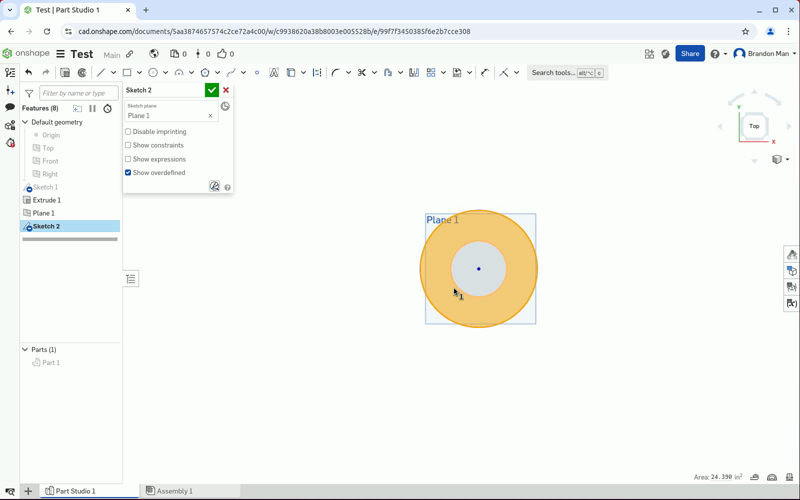
scroll(-6)
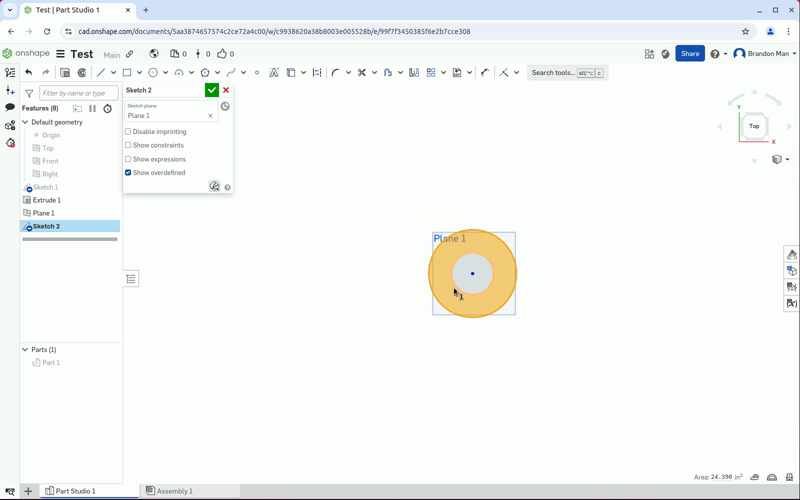
scroll(-6)
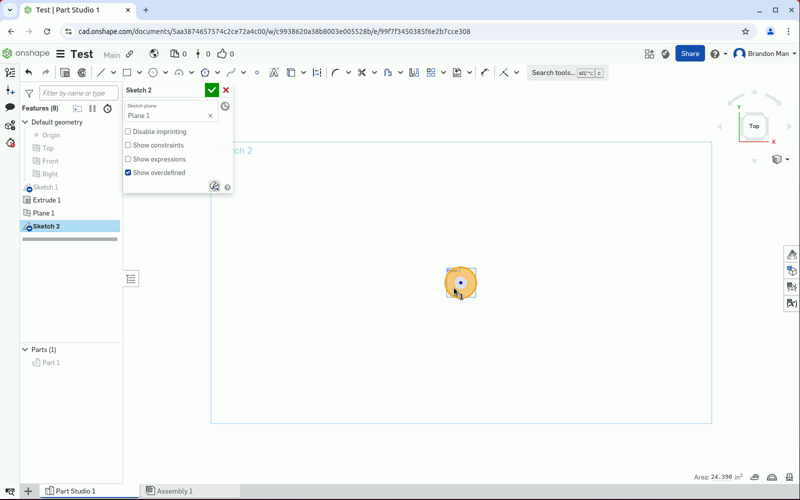
mouse_move(73, 352)
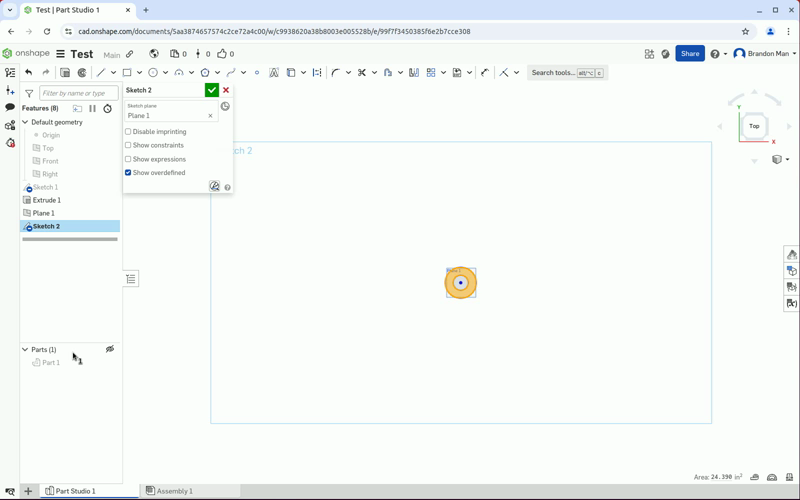
key(shift+y)
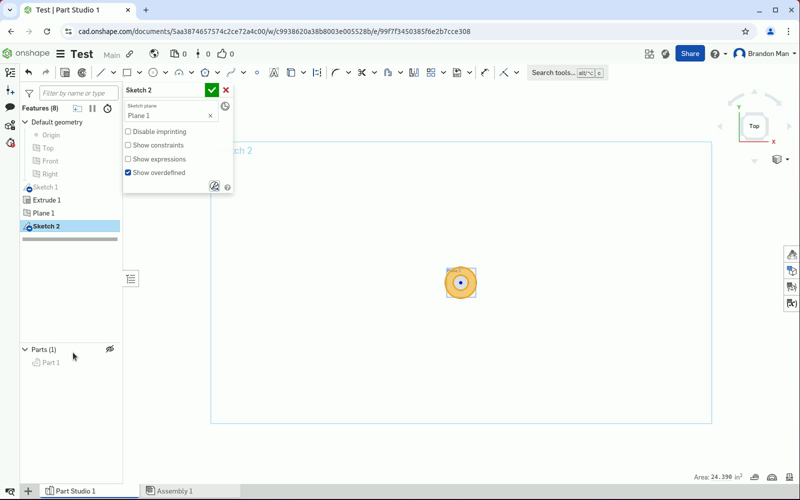
key(shift+e)
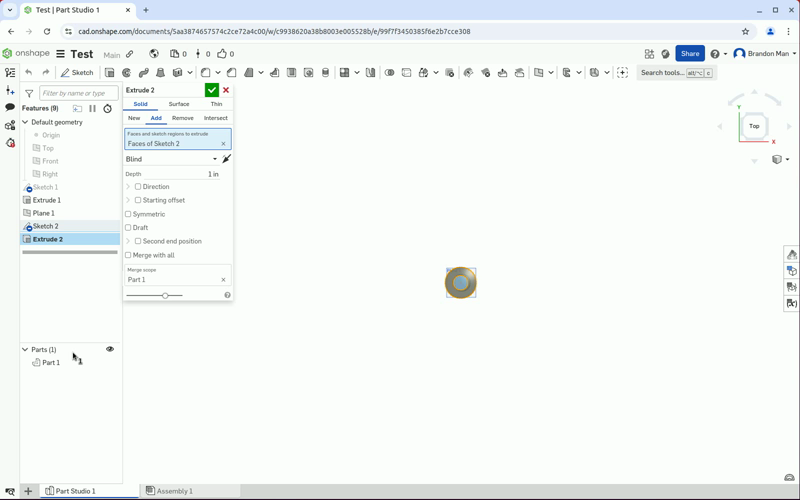
mouse_move(143, 106)
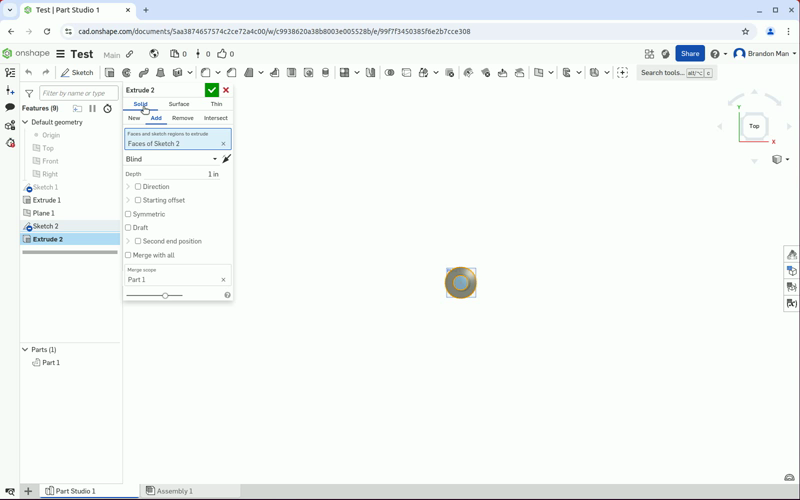
click(143, 106)
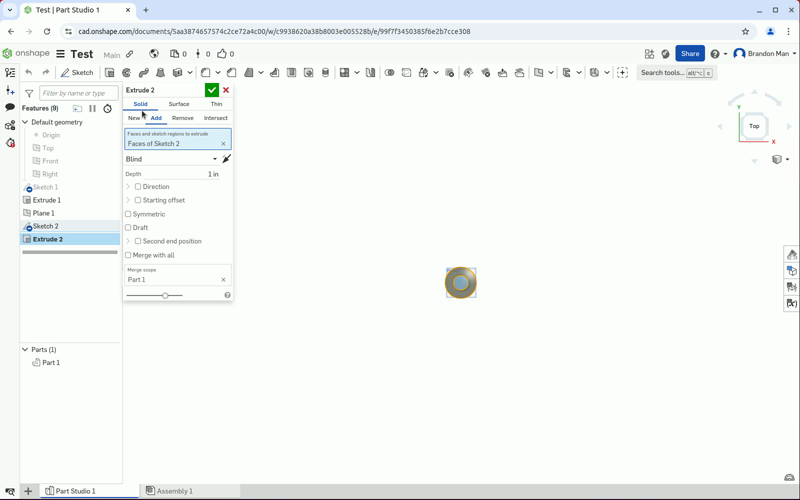
mouse_move(137, 120)
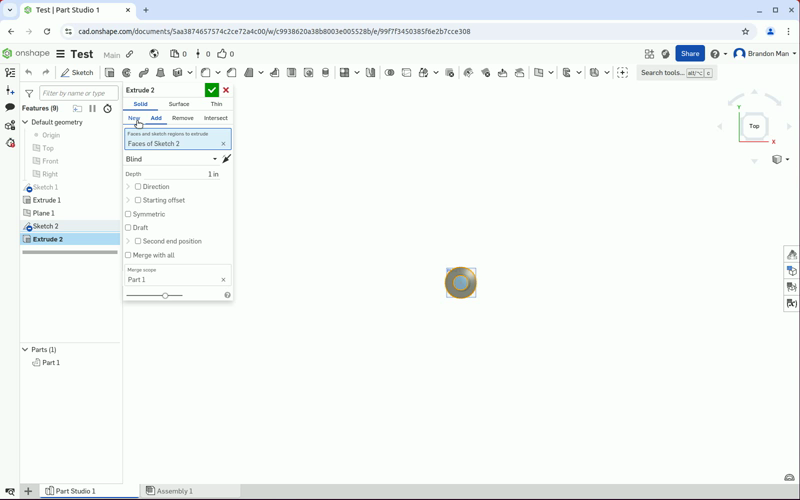
click(137, 120)
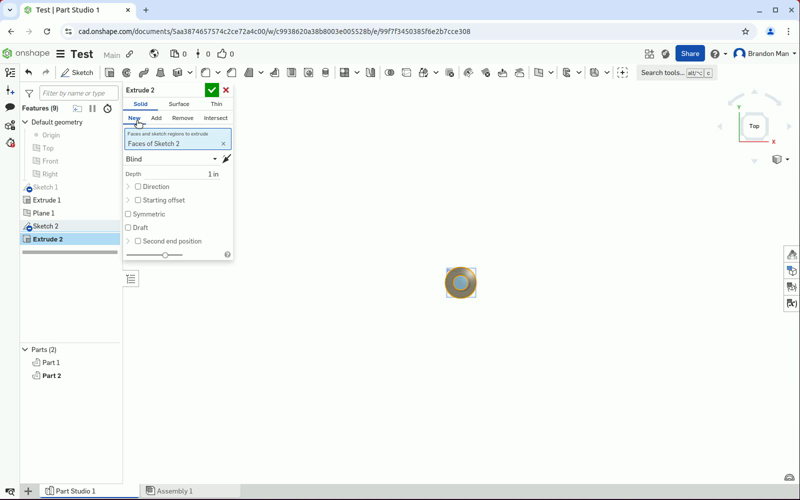
key(tab, 4)
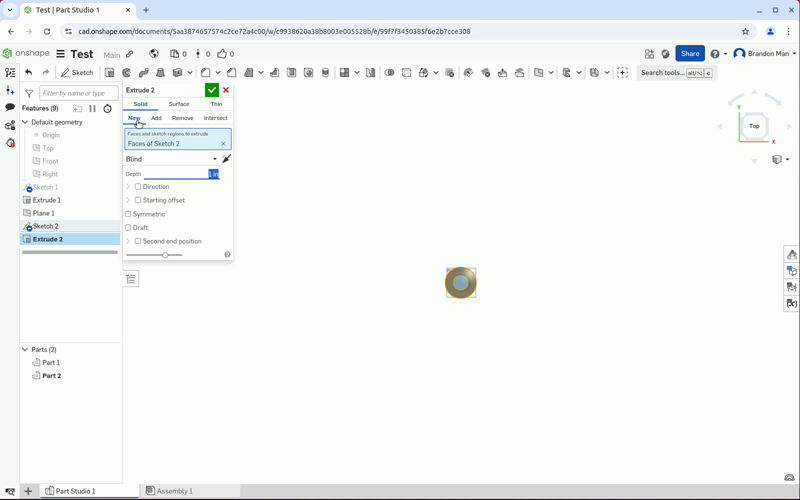
text(3.129)
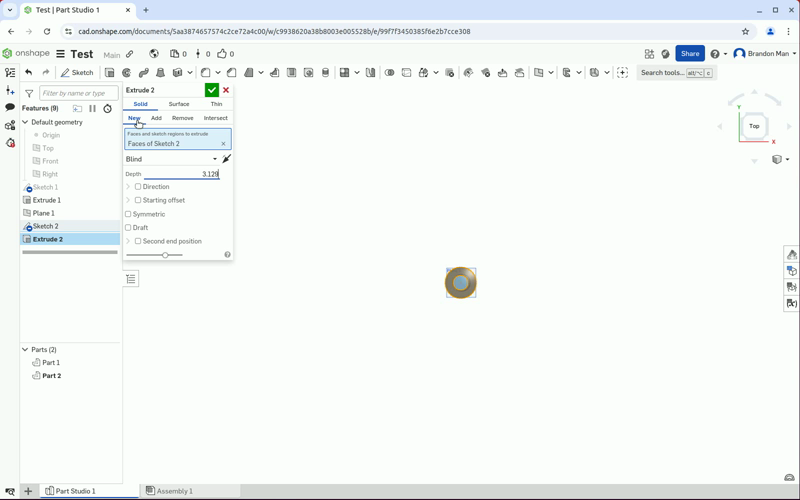
key(tab, 3)
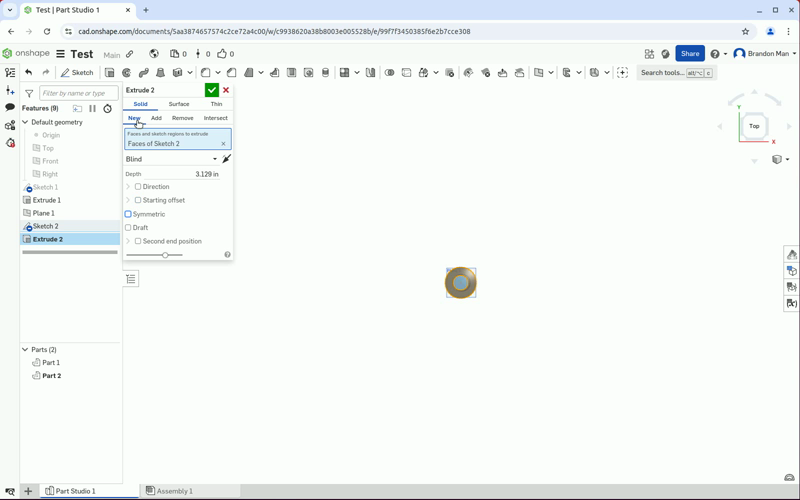
key(tab, 2)
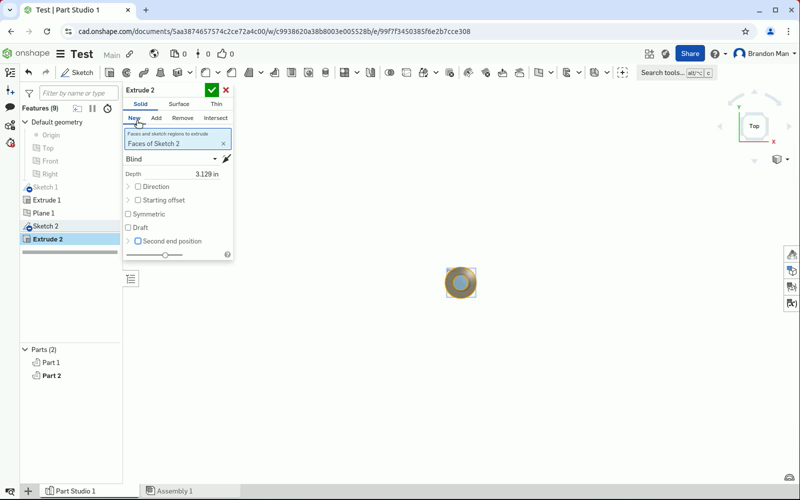
key(space)
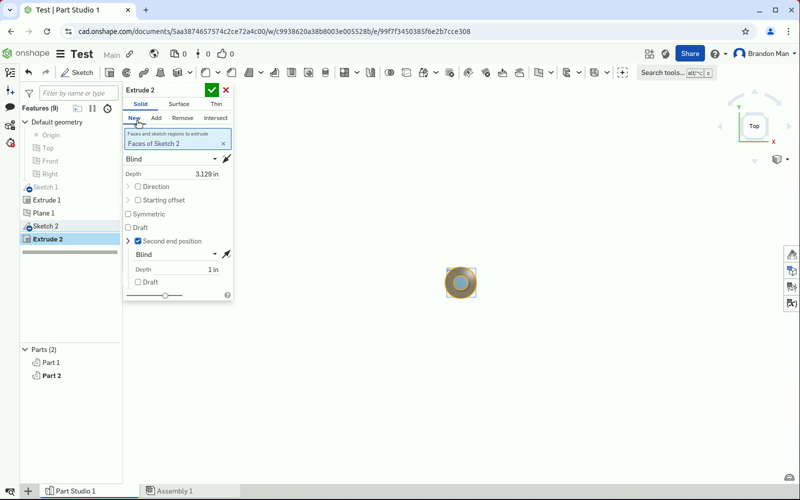
key(tab, 3)
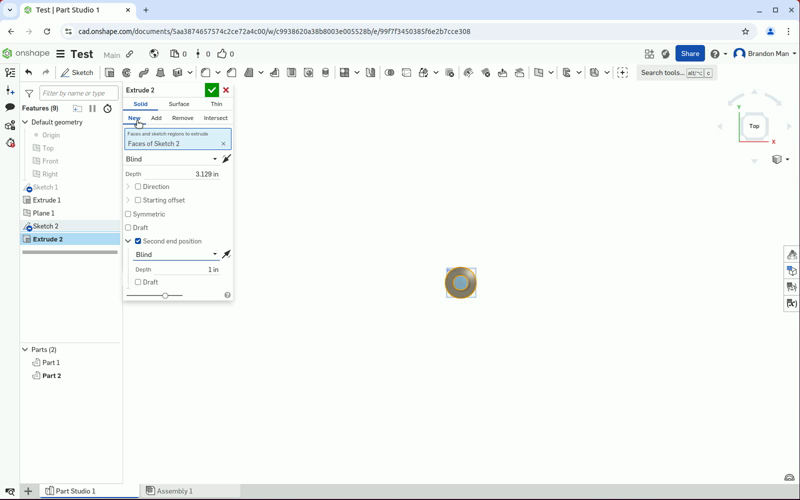
text(1.926)
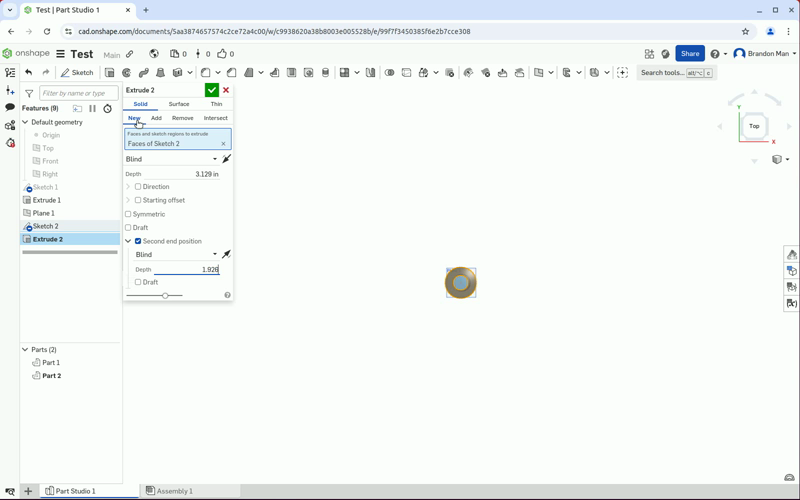
key(enter)
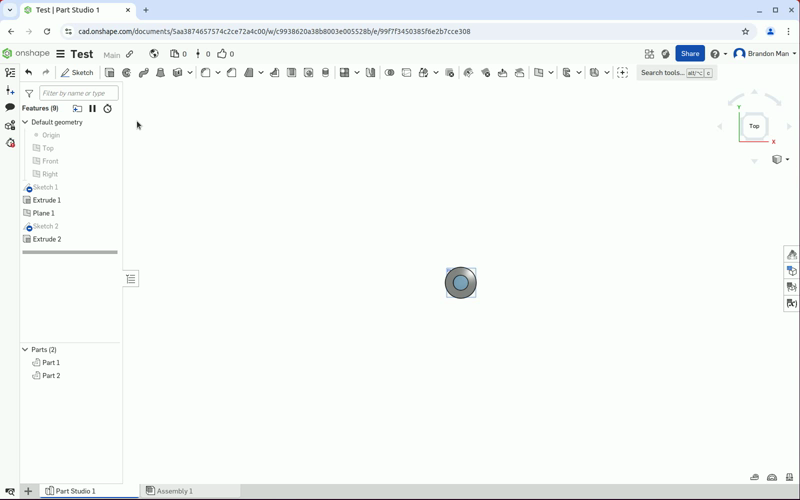
key(shift+h)
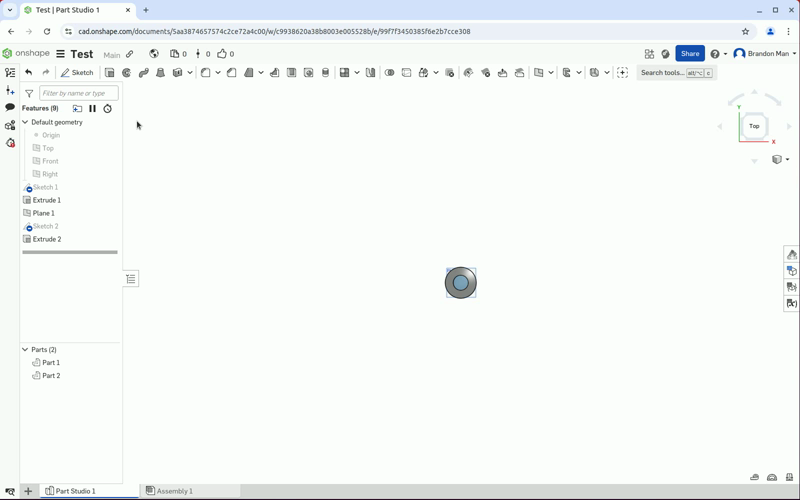
key(shift+h)
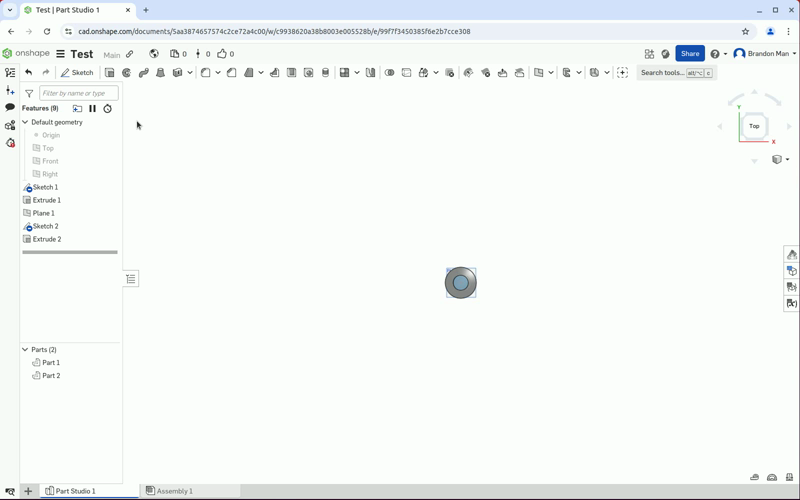
key(shift+7)
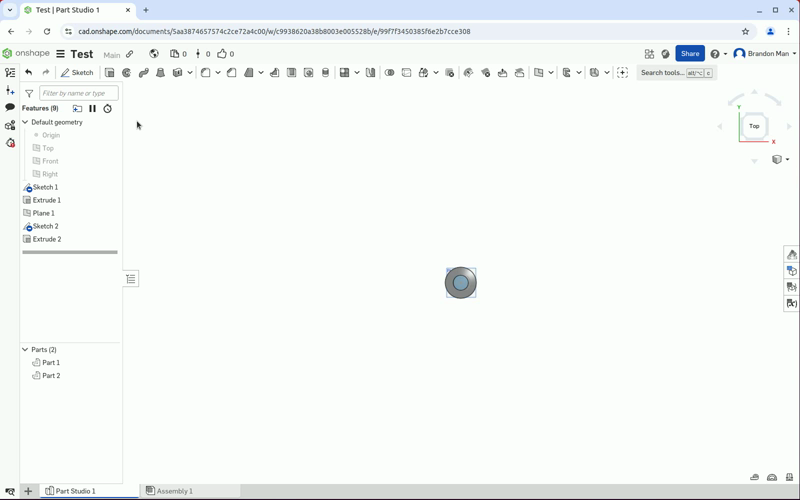
key(up, 3)
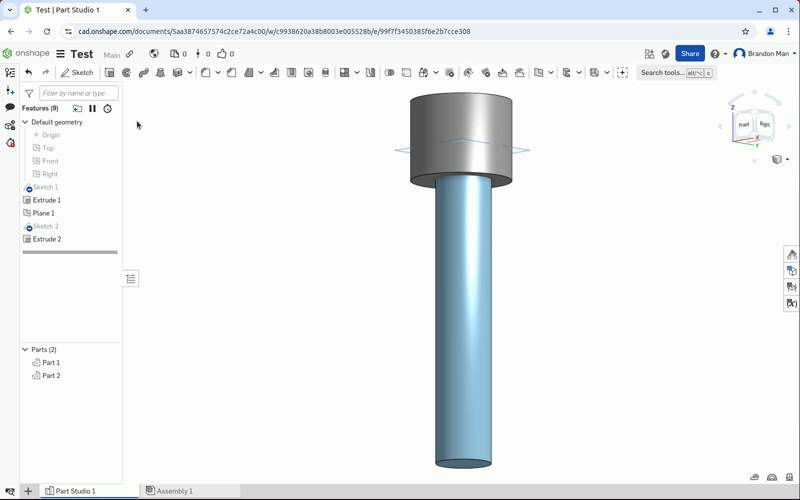
key(left, 3)
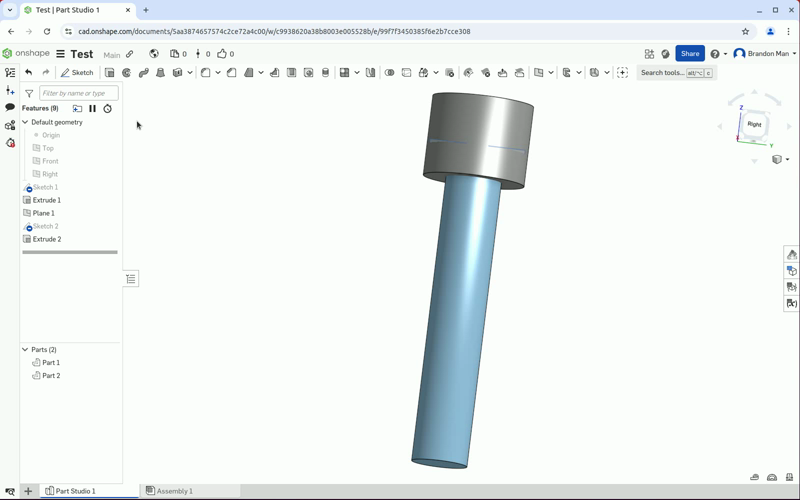
key(right, 3)
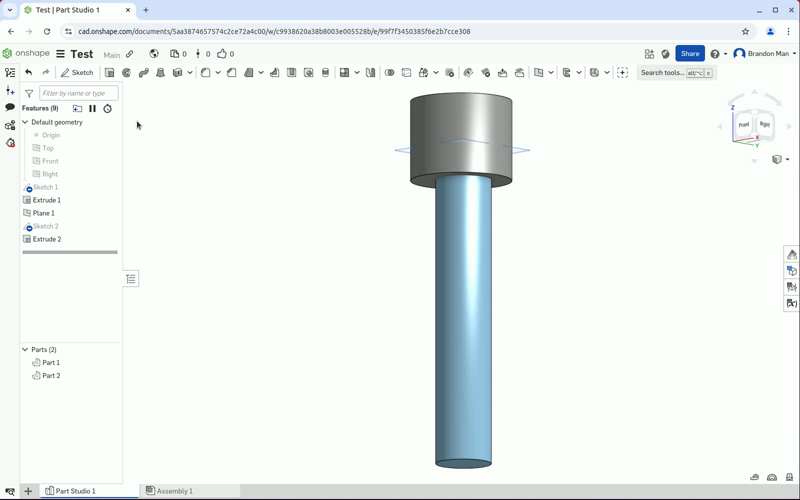
key(down, 3)
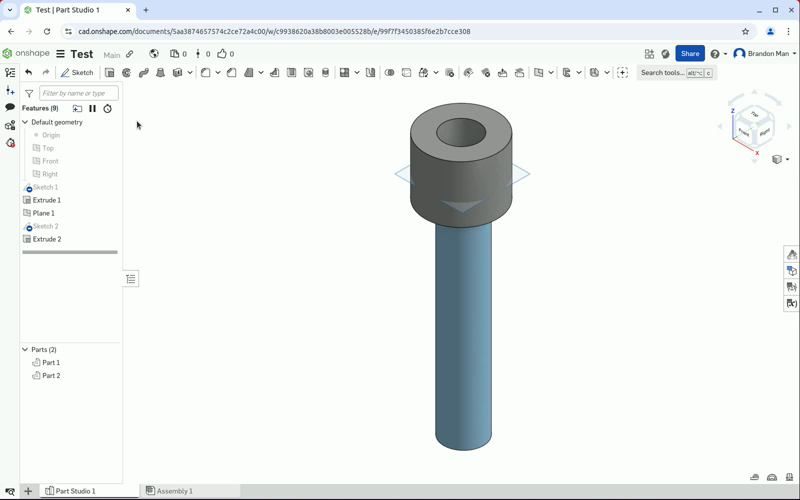
mouse_move(73, 189)
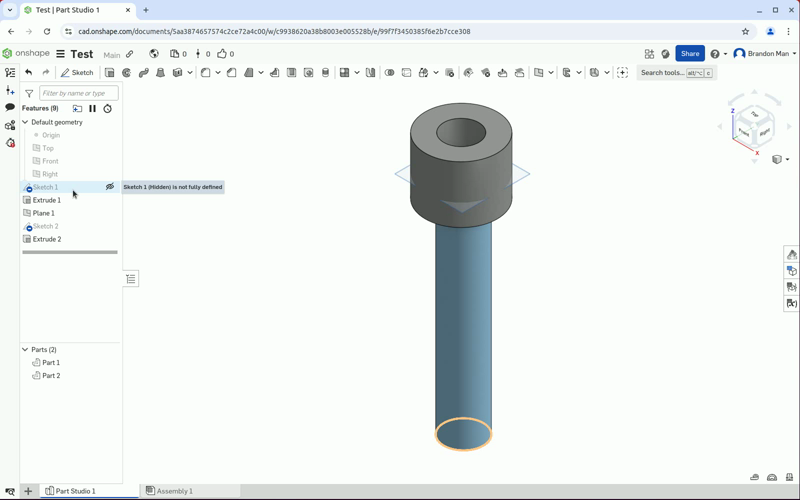
click(73, 189)